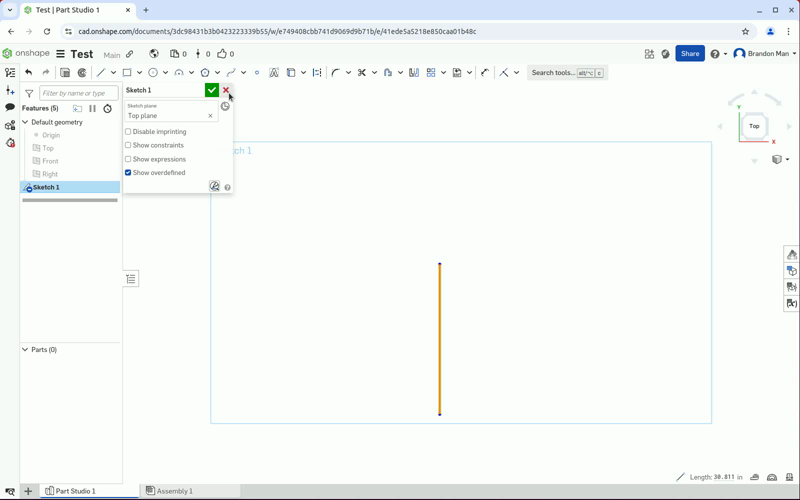
key(shift+h)
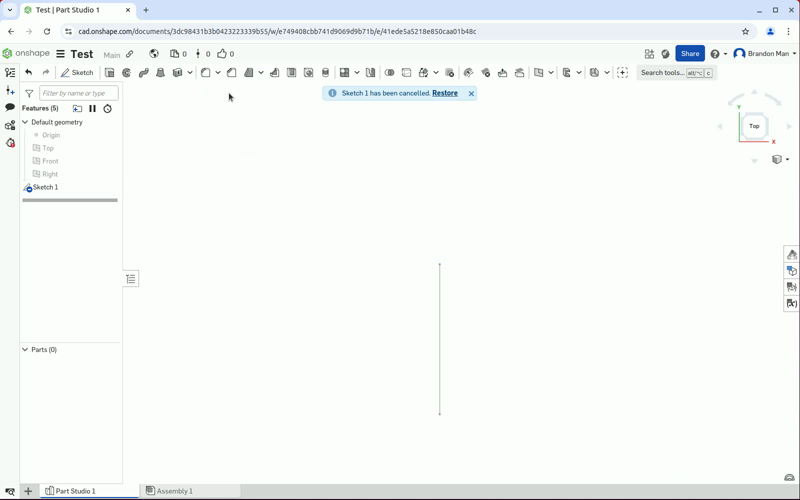
key(shift+s)
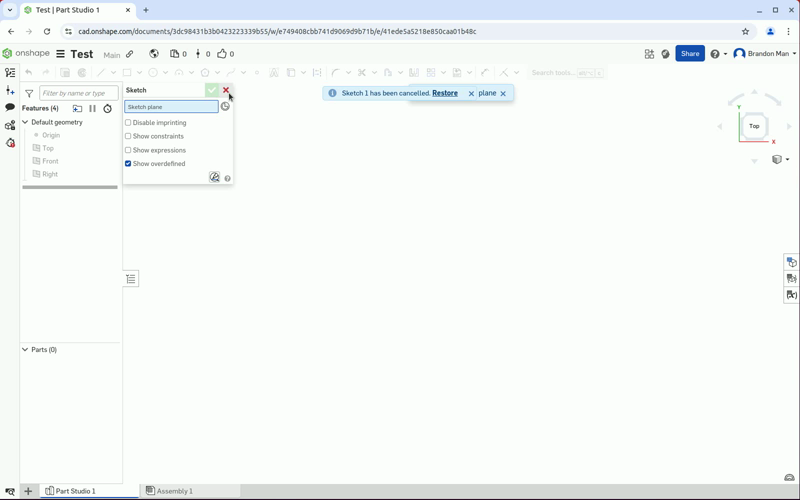
mouse_move(73, 150)
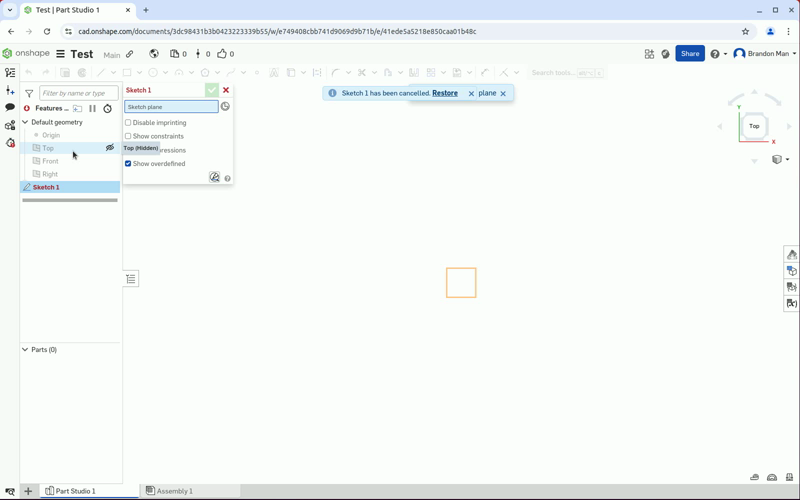
click(73, 150)
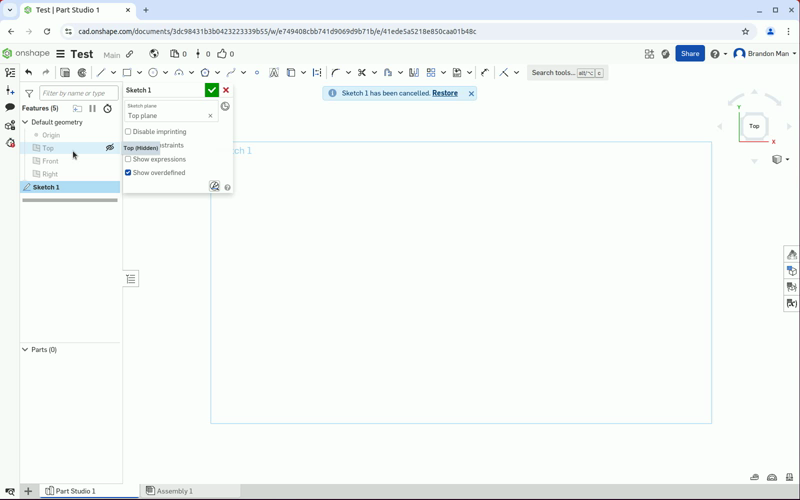
mouse_move(73, 352)
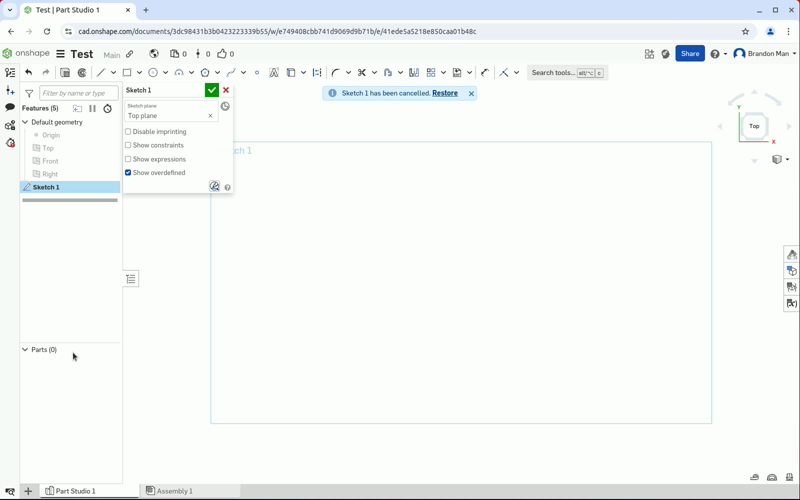
key(y)
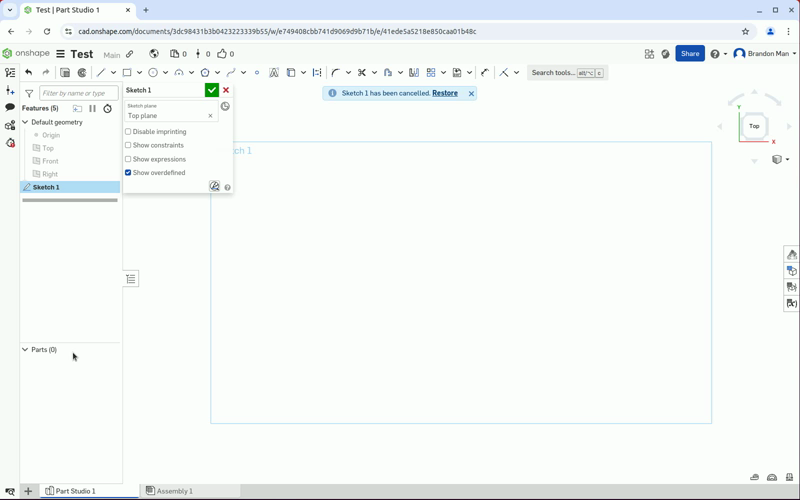
key(l)
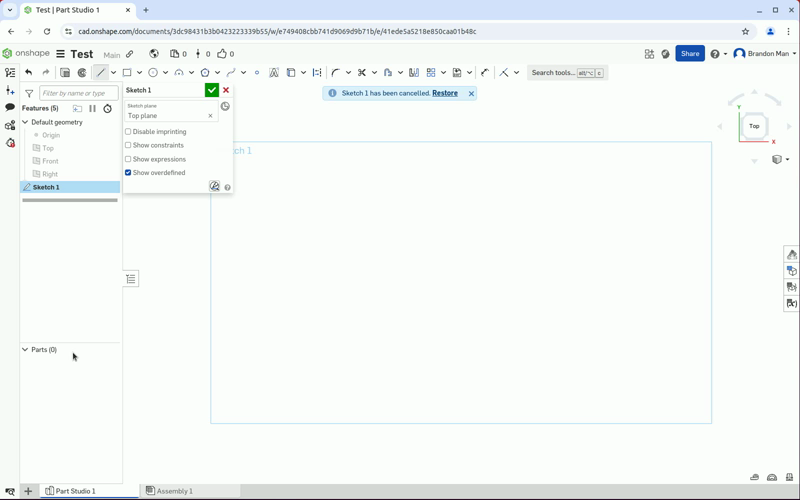
key_down(shift)
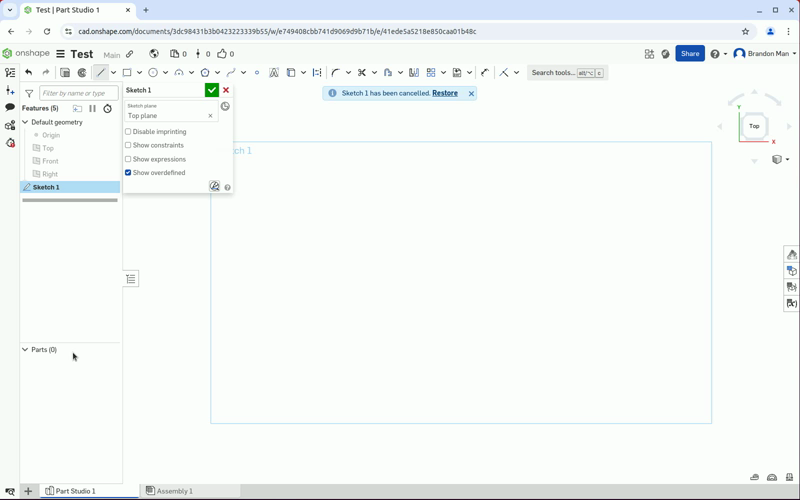
mouse_move(348, 395)
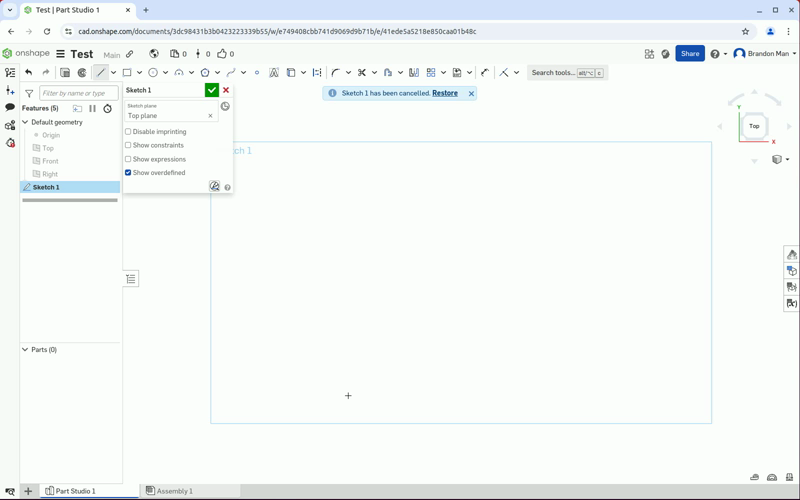
click(348, 395)
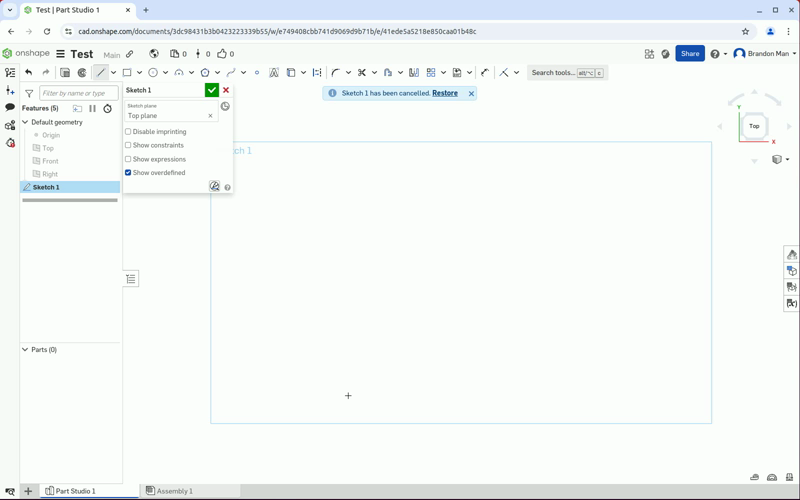
key_up(shift)
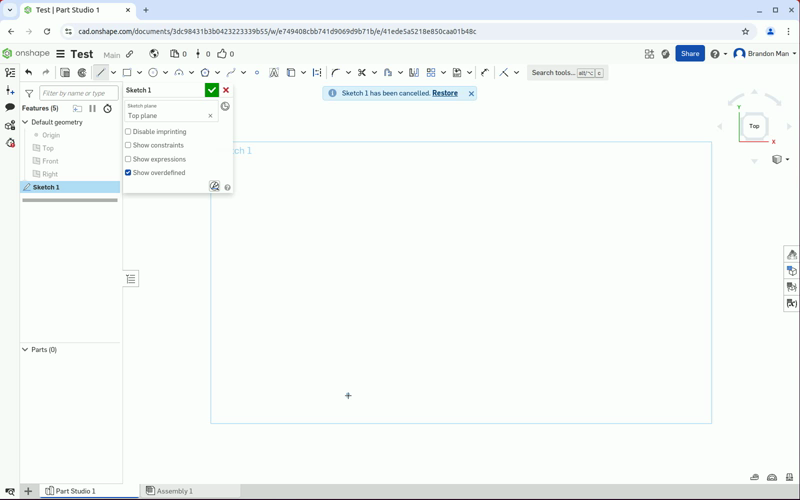
key_down(shift)
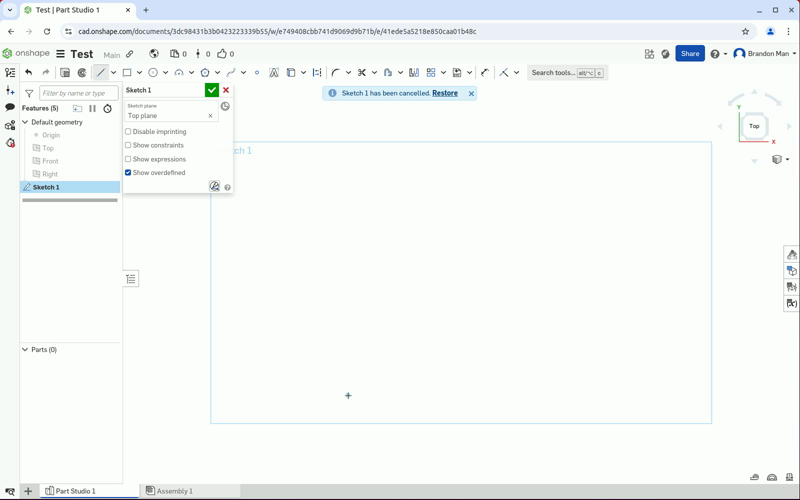
mouse_move(572, 395)
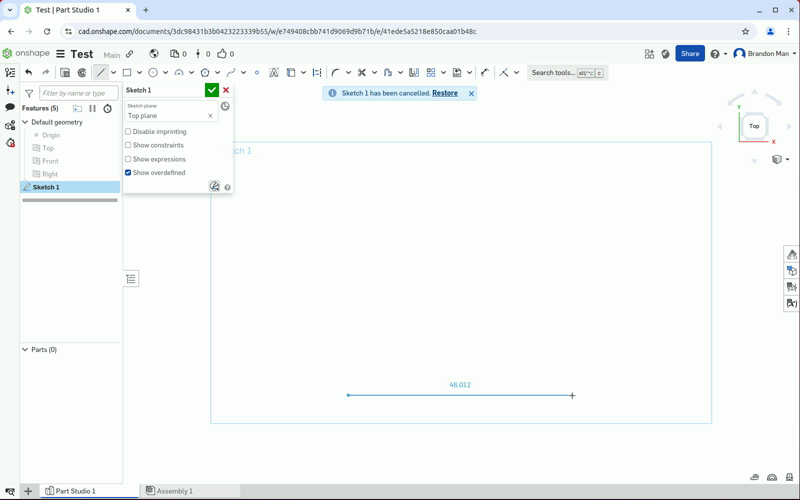
click(572, 395)
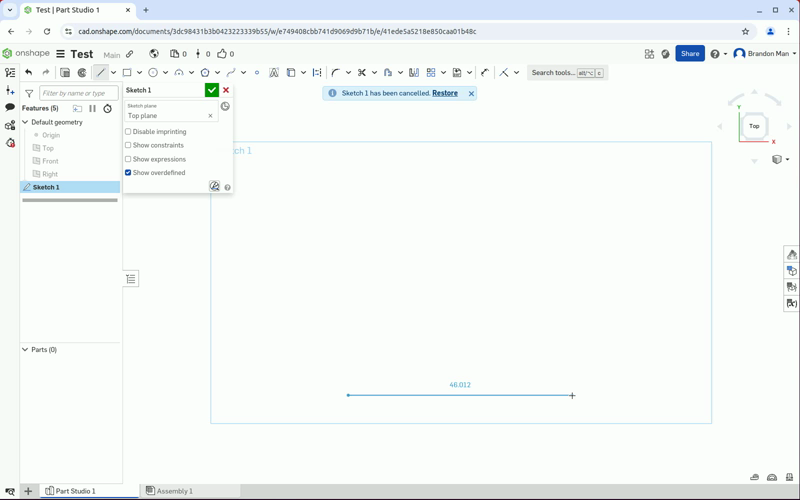
key_up(shift)
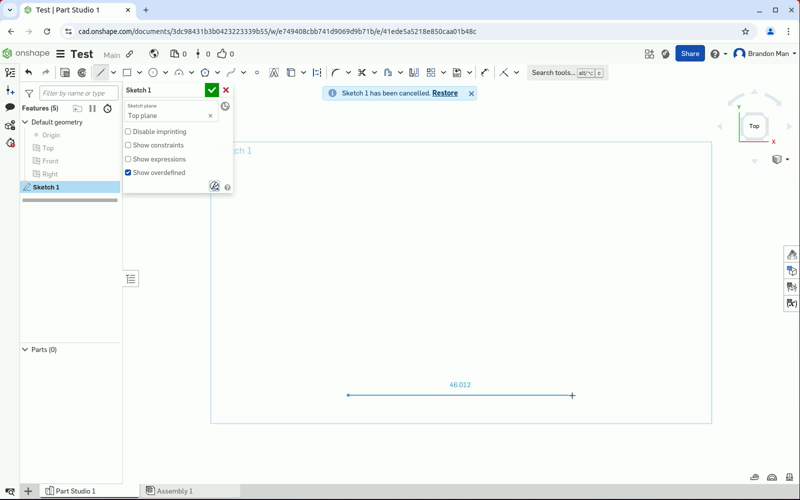
key_down(shift)
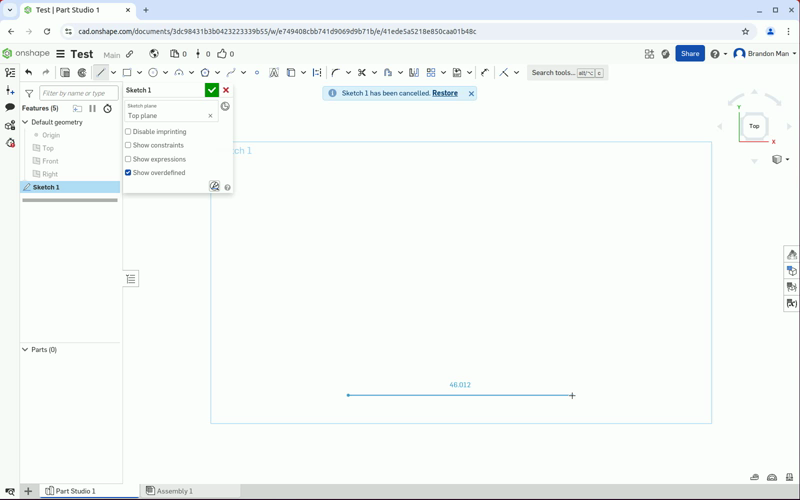
mouse_move(572, 171)
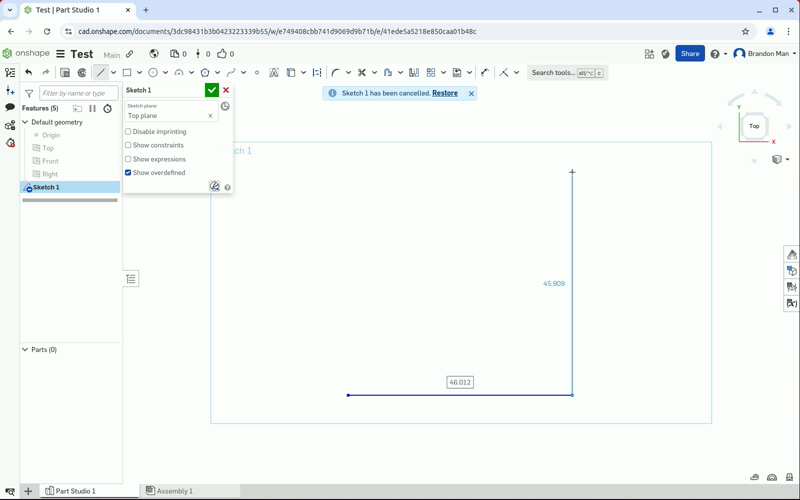
click(572, 171)
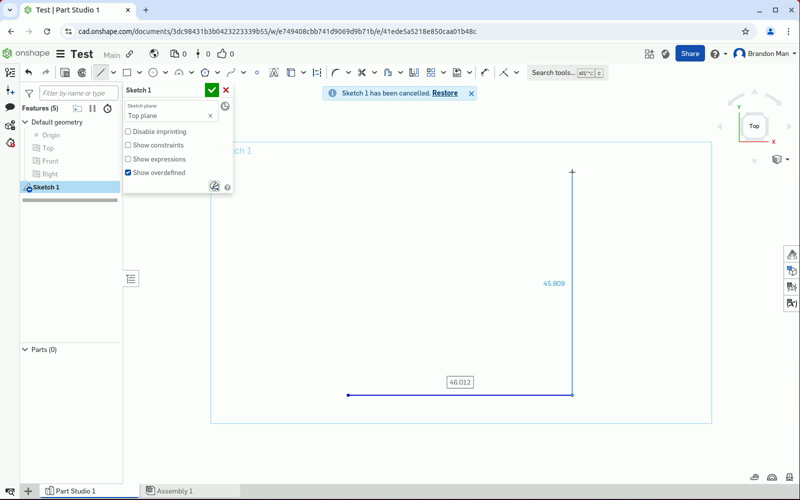
key_up(shift)
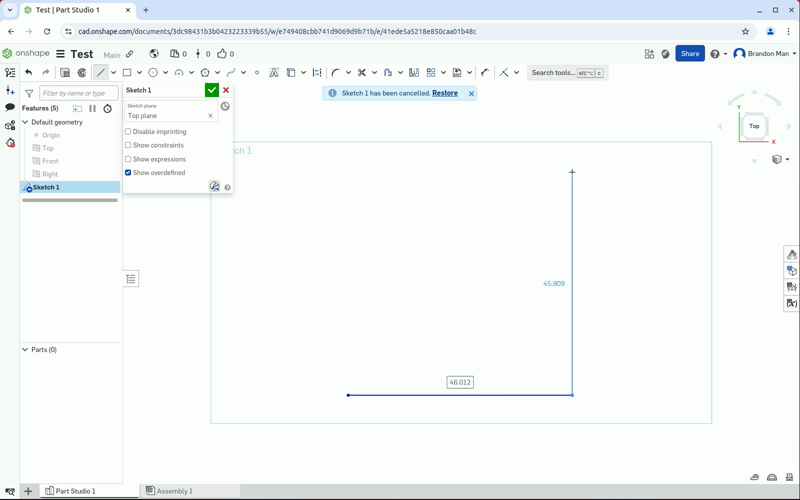
key_down(shift)
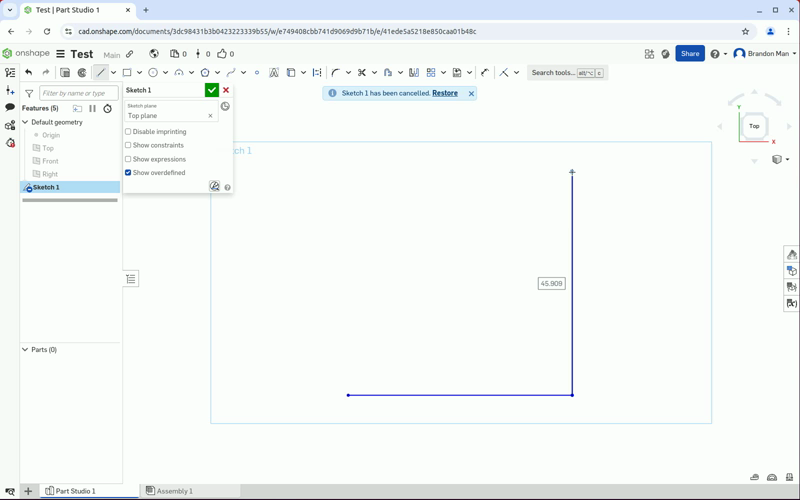
mouse_move(348, 171)
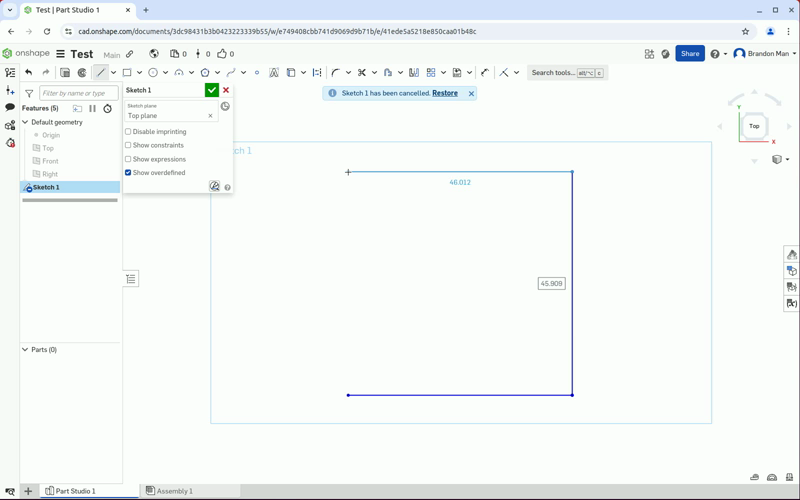
click(348, 171)
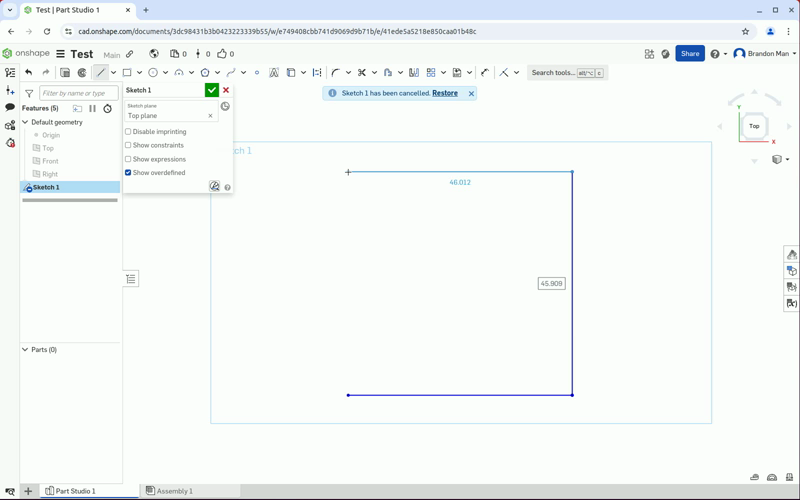
key_up(shift)
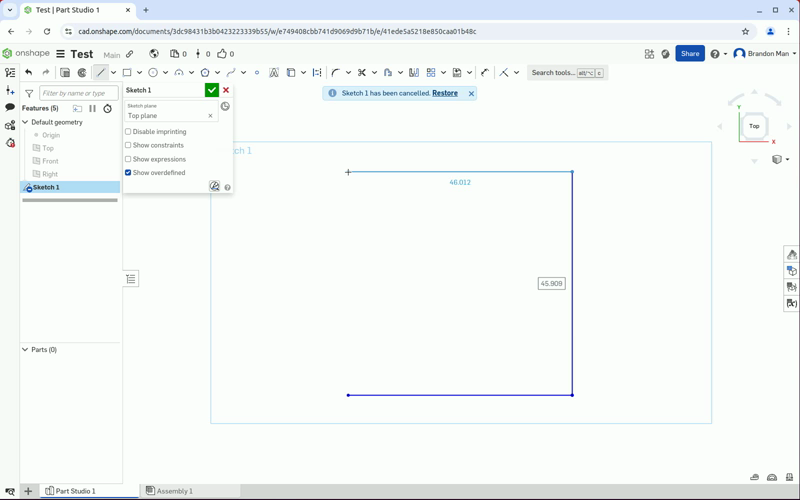
key_down(shift)
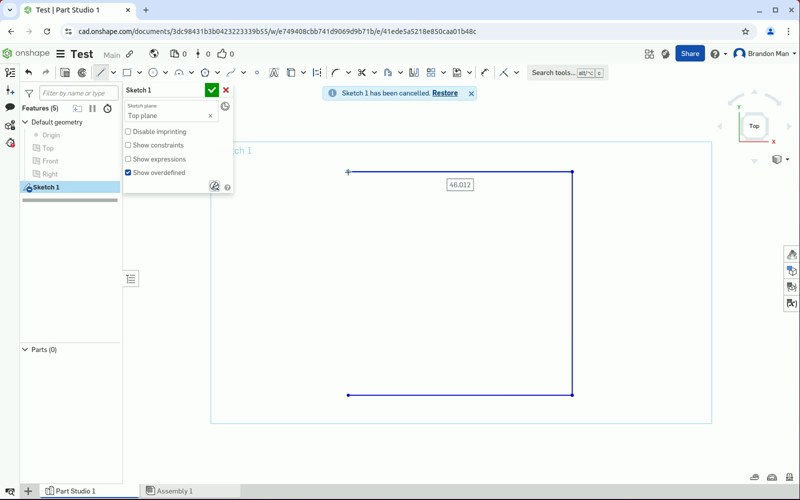
mouse_move(348, 395)
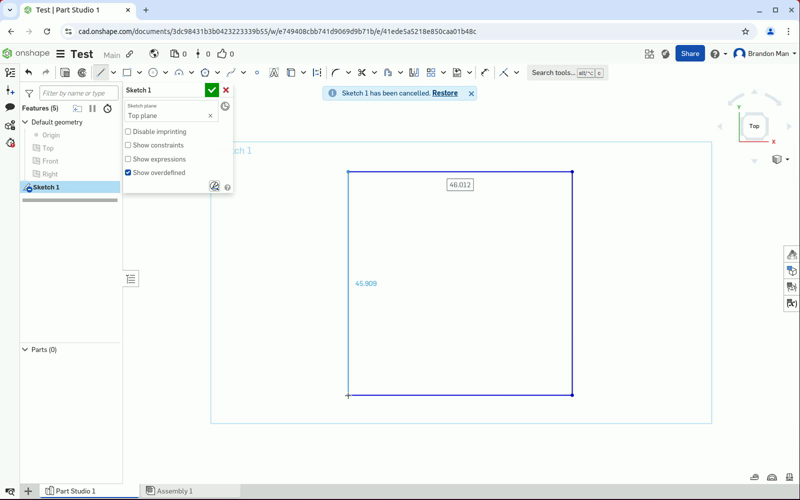
key_up(shift)
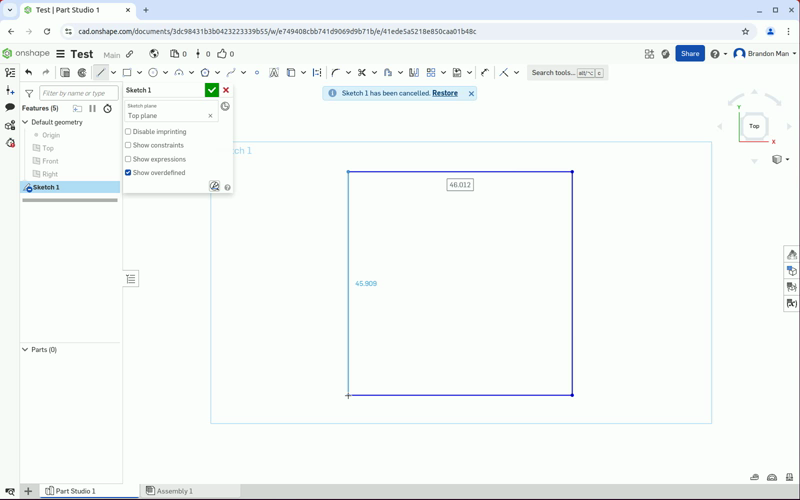
click(348, 395)
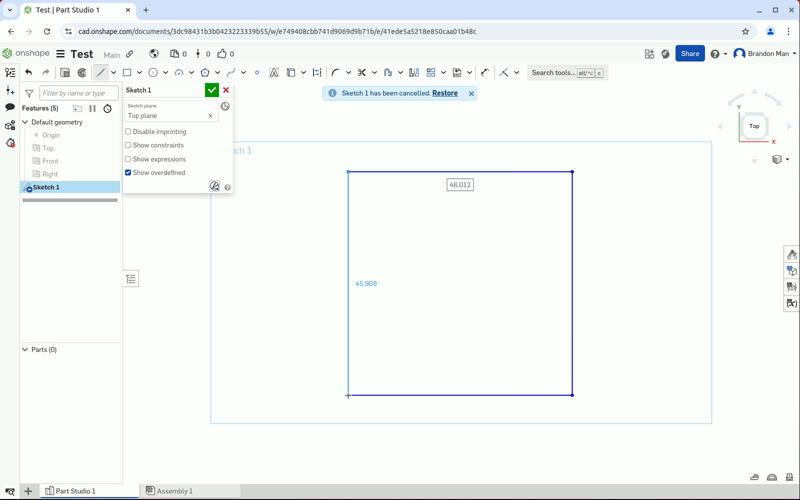
key(esc)
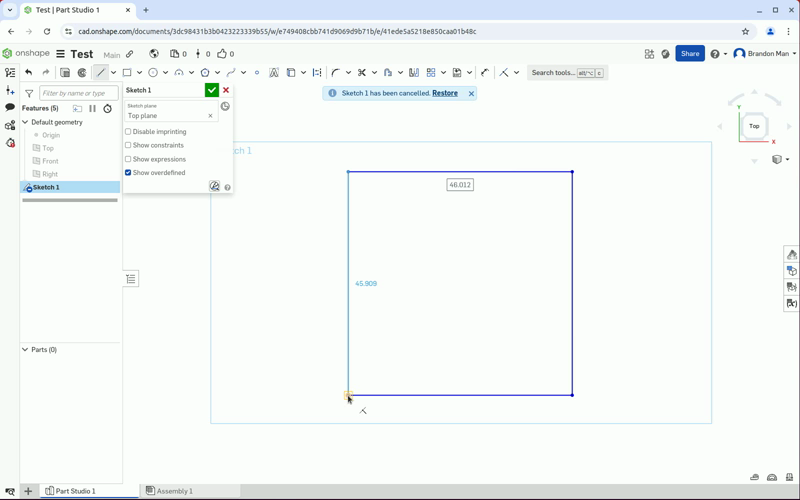
mouse_move(481, 311)
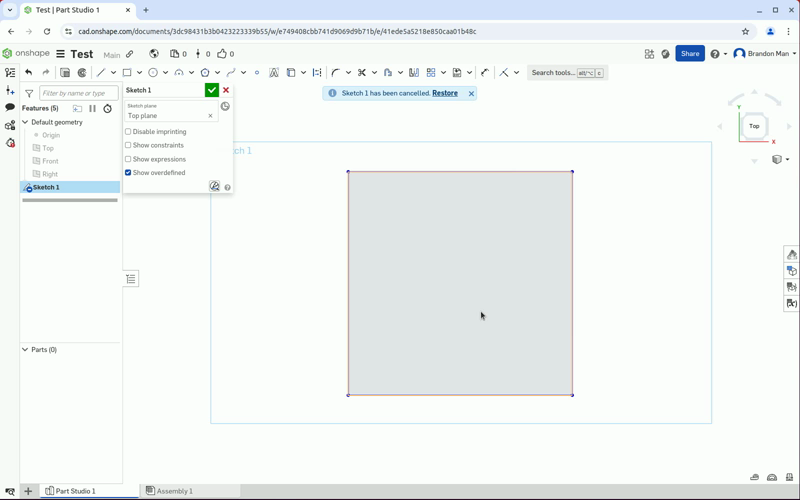
click(481, 311)
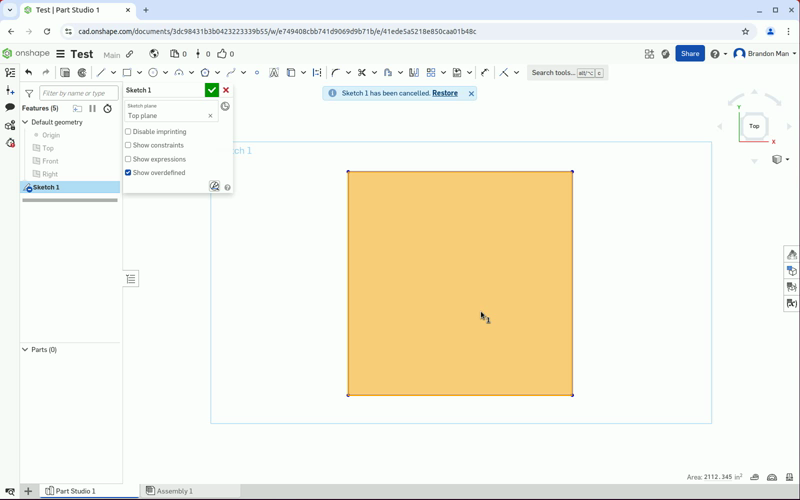
mouse_move(73, 352)
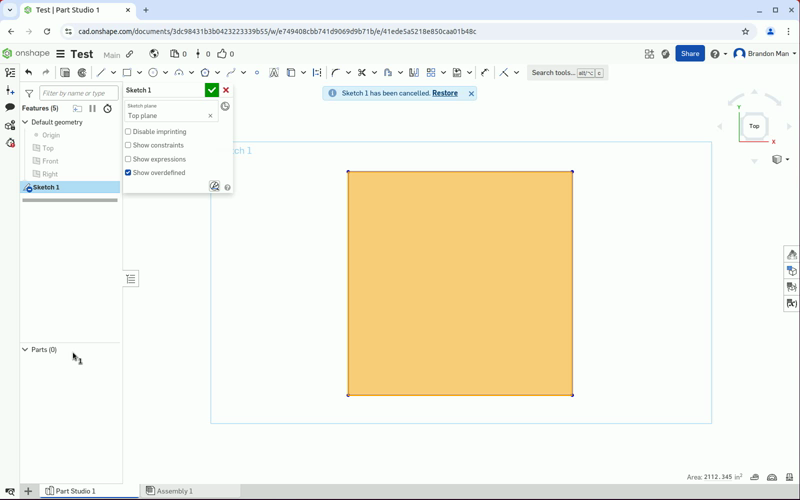
key(shift+y)
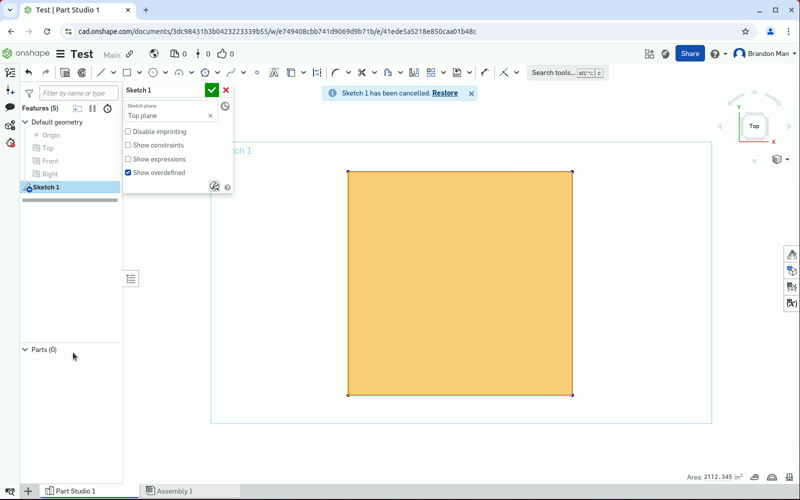
key(shift+e)
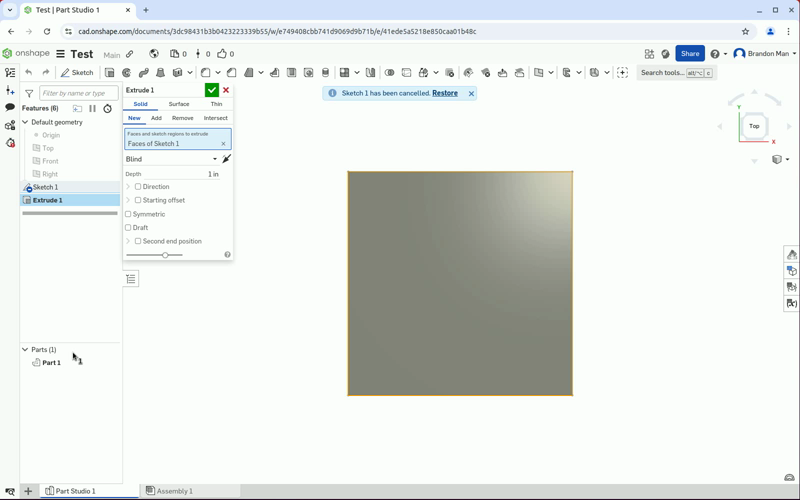
mouse_move(143, 106)
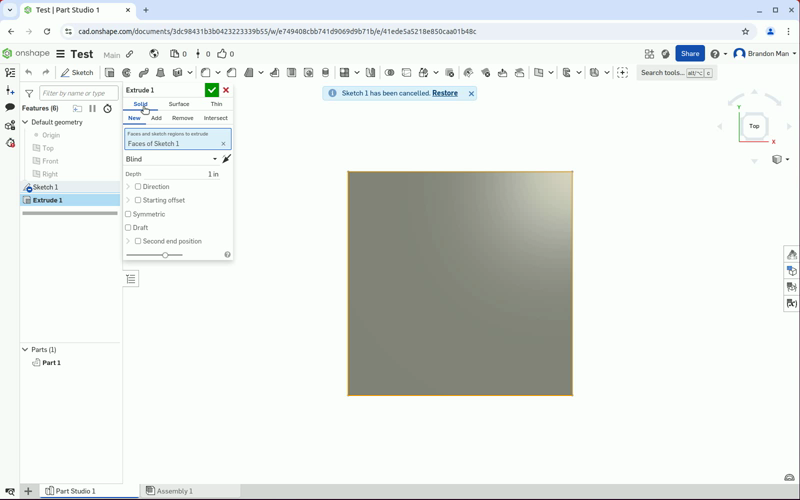
click(143, 106)
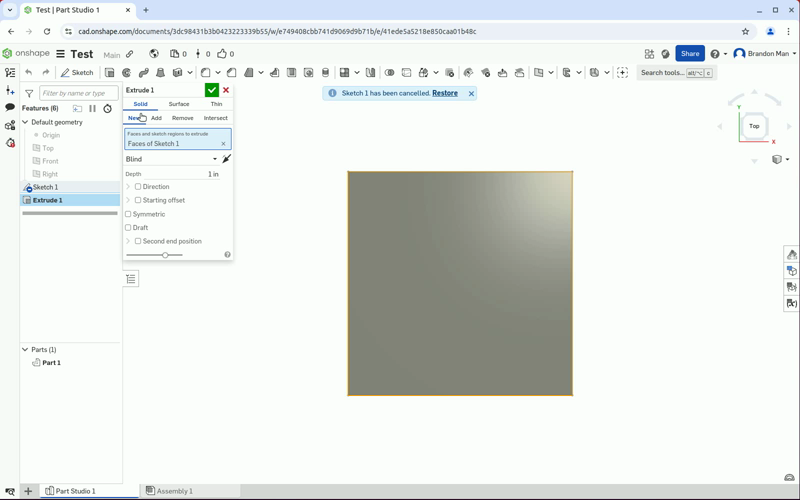
mouse_move(137, 120)
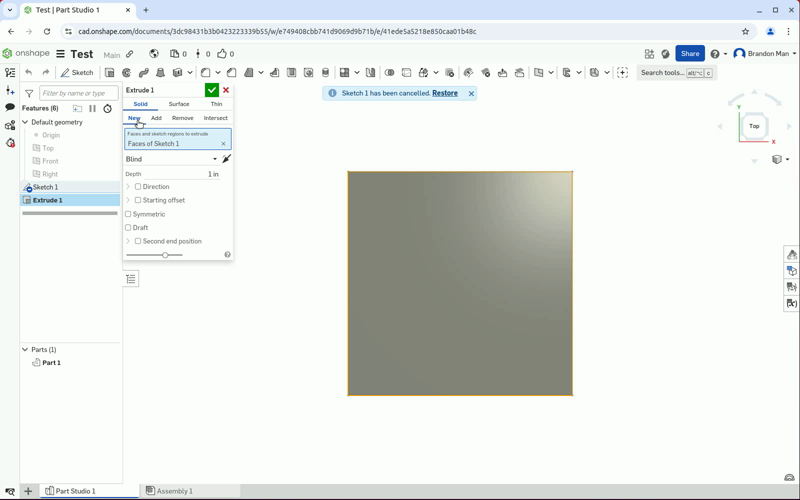
click(137, 120)
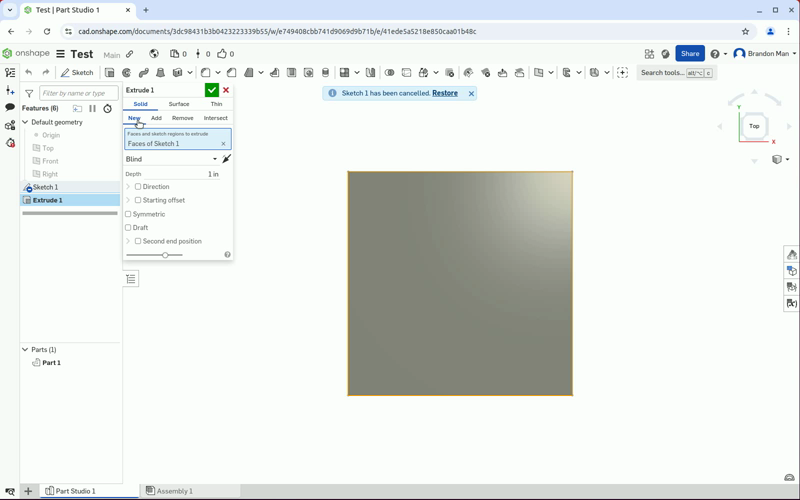
key(tab, 4)
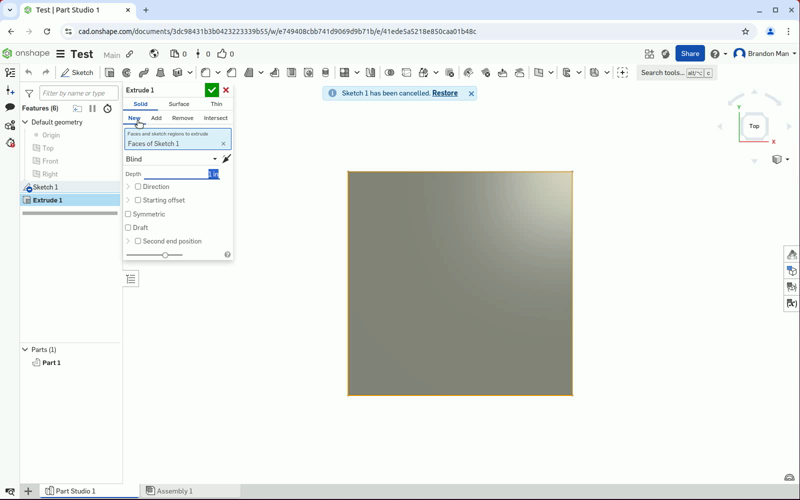
text(4.574)
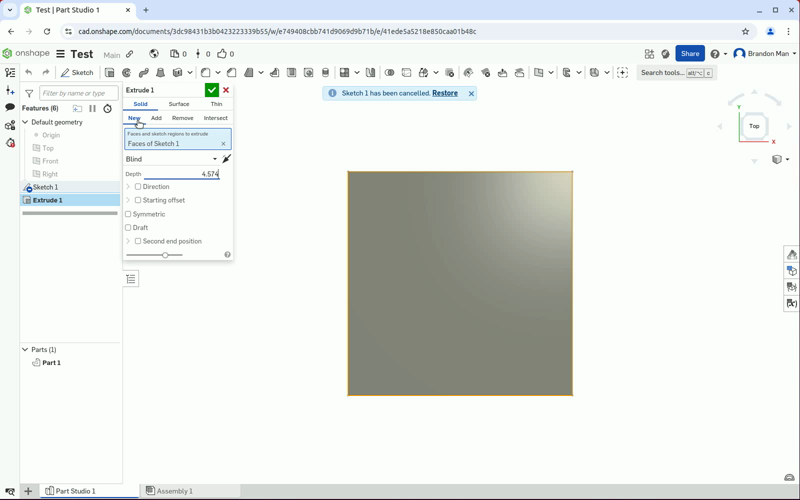
key(enter)
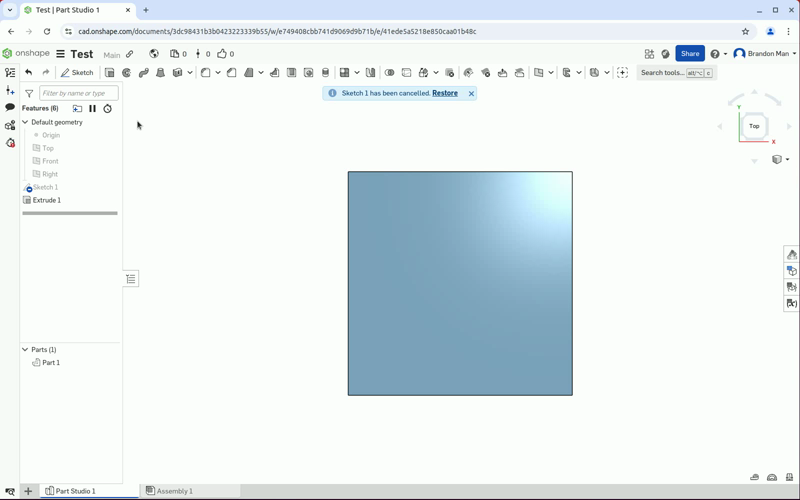
key(shift+h)
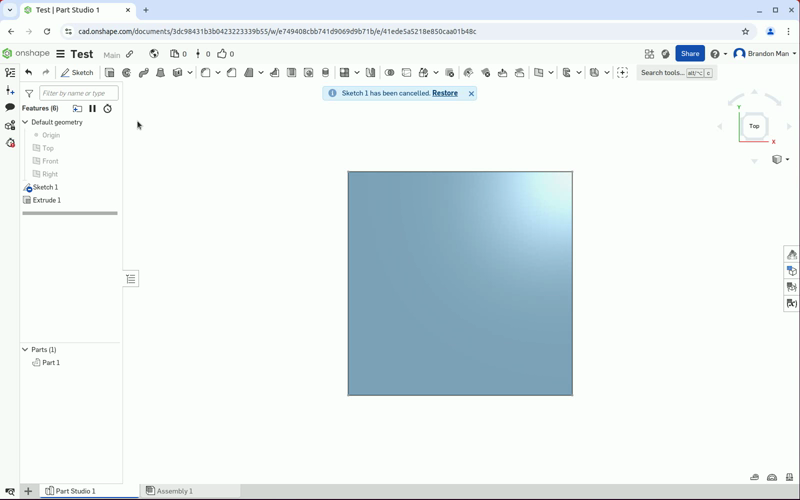
key(shift+h)
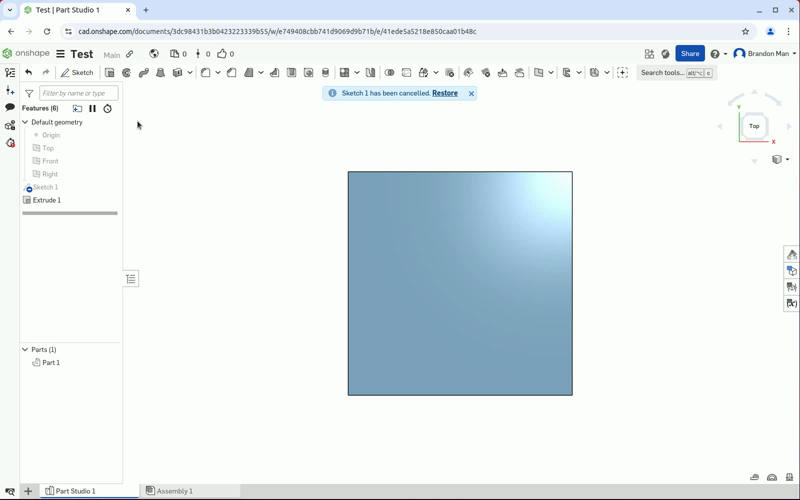
mouse_move(73, 189)
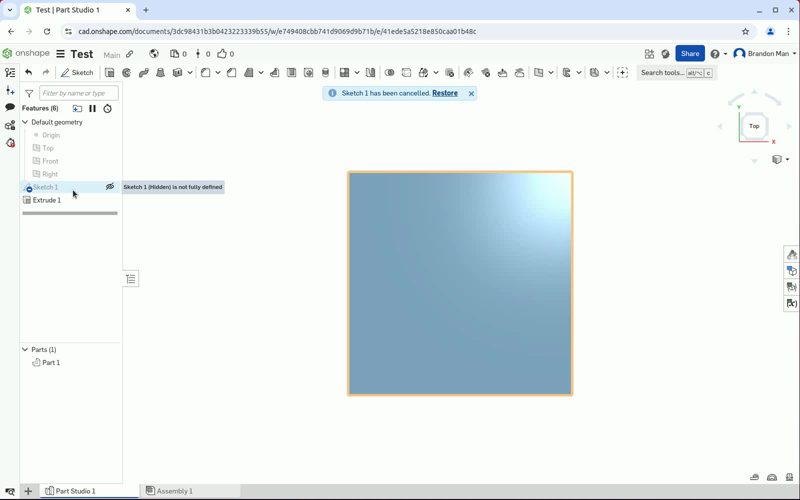
click(73, 189)
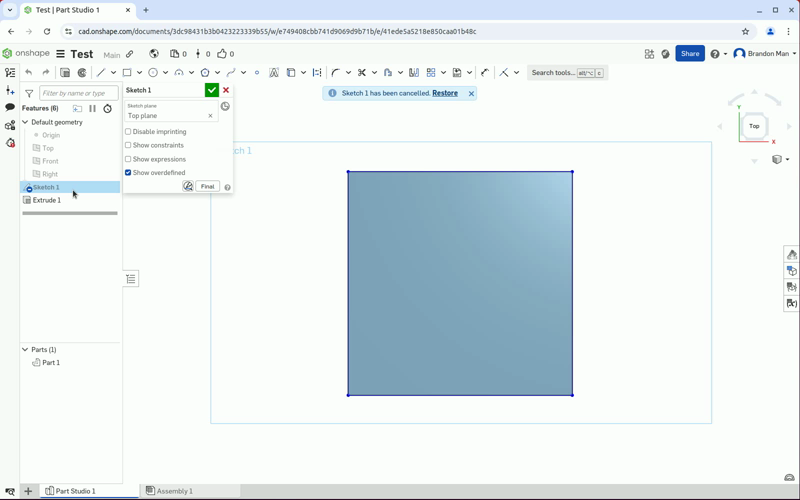
mouse_move(229, 92)
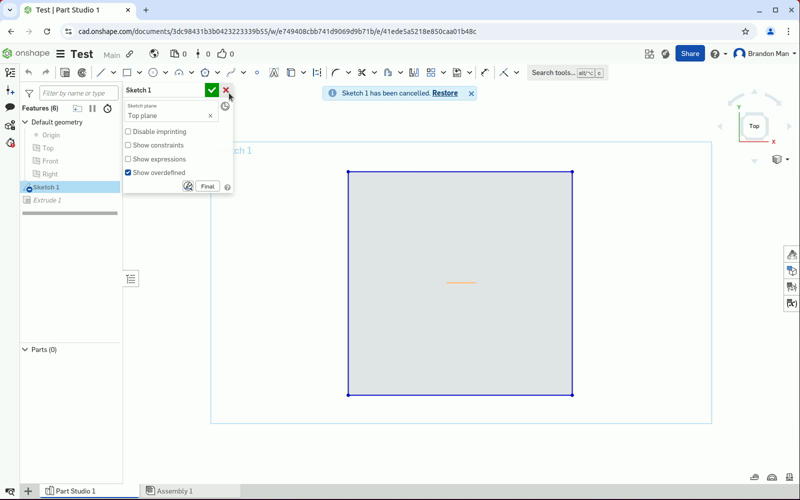
click(229, 92)
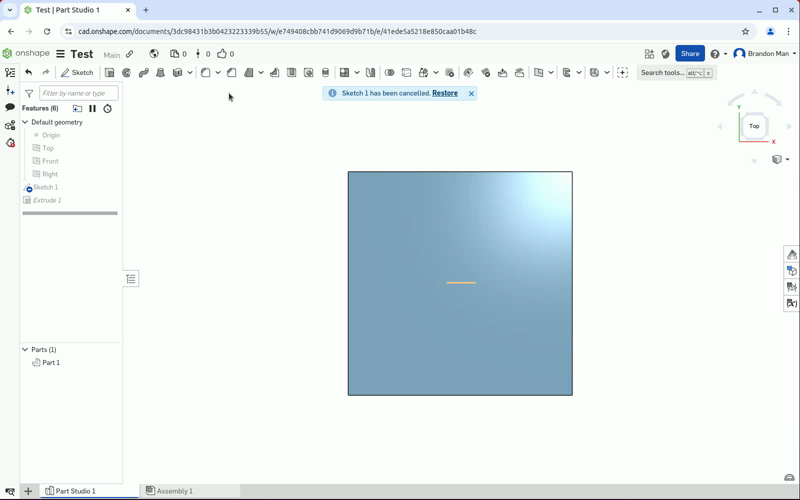
mouse_move(541, 75)
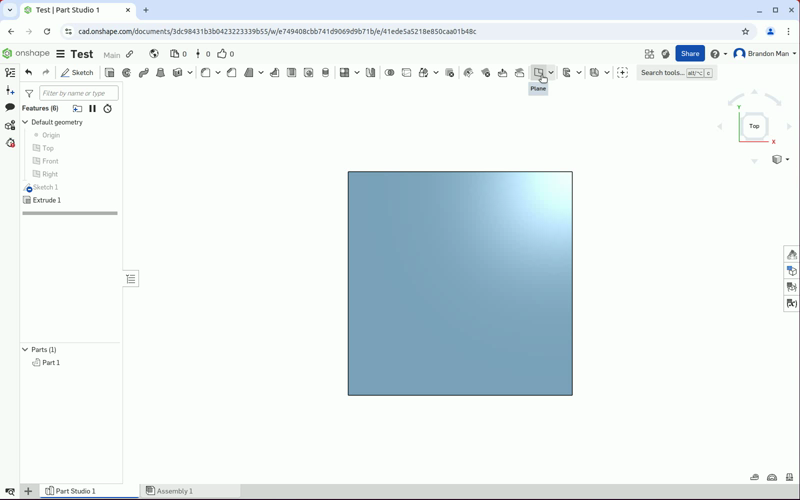
click(541, 75)
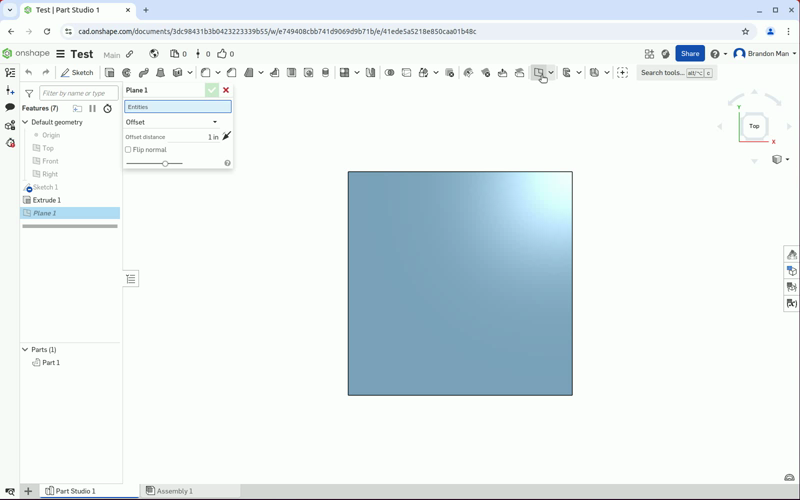
mouse_move(73, 150)
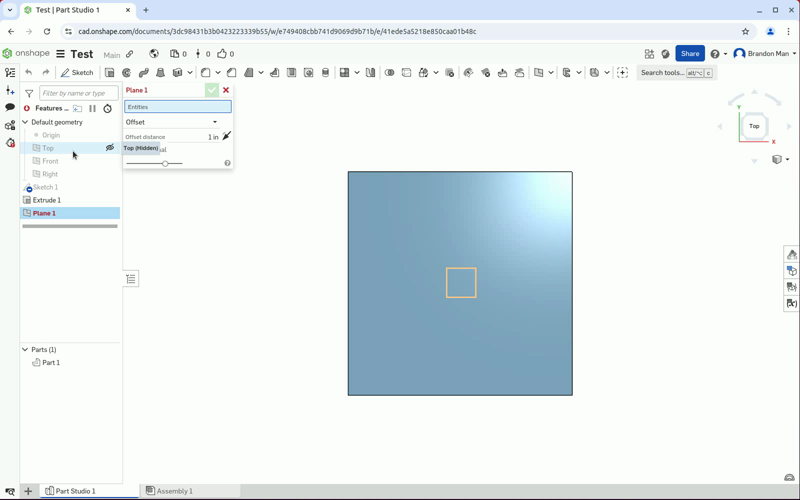
click(73, 150)
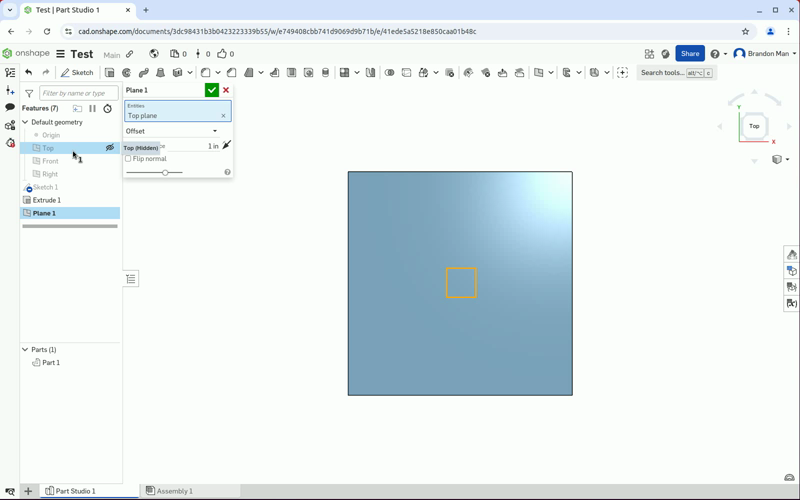
key(tab, 2)
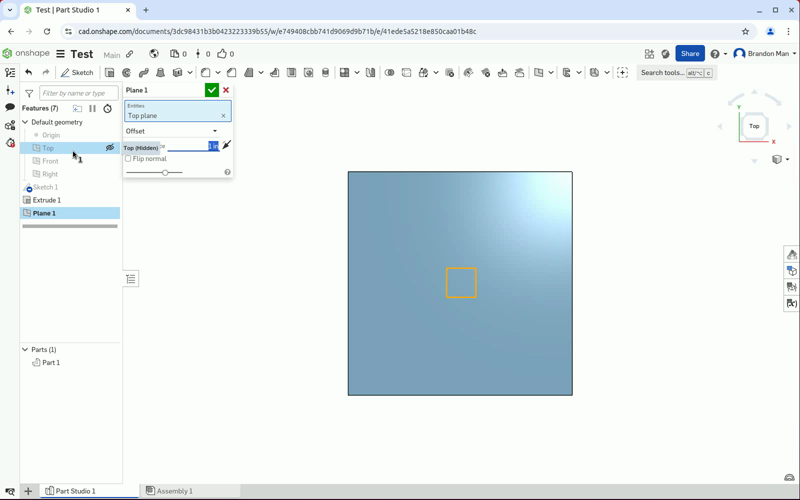
text(4.56)
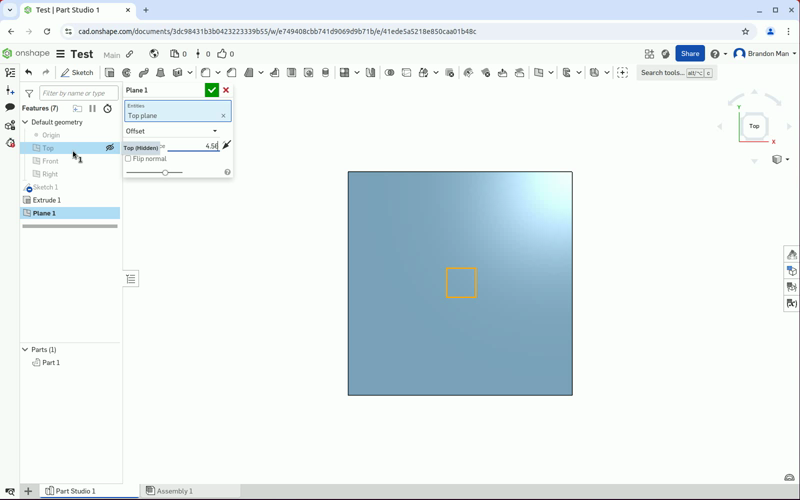
key(enter, 2)
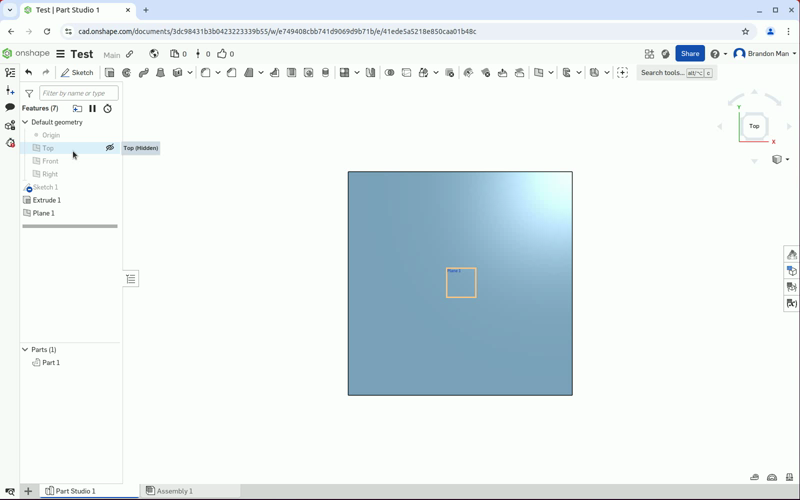
key(shift+s)
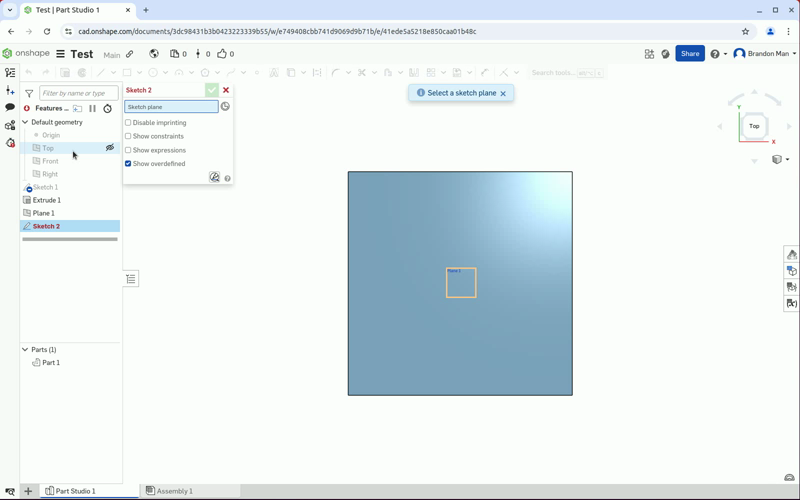
mouse_move(73, 215)
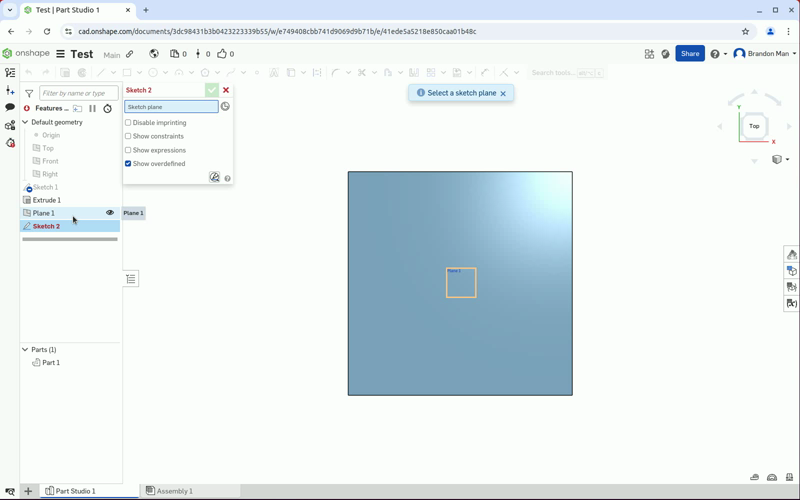
click(73, 215)
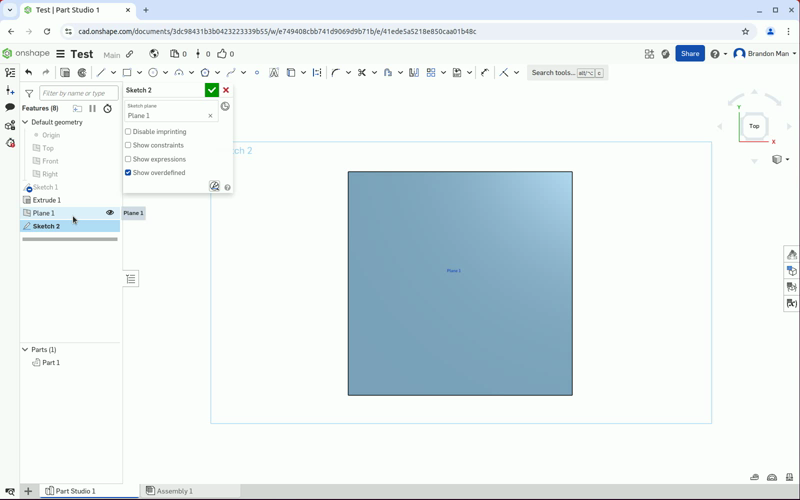
mouse_move(73, 352)
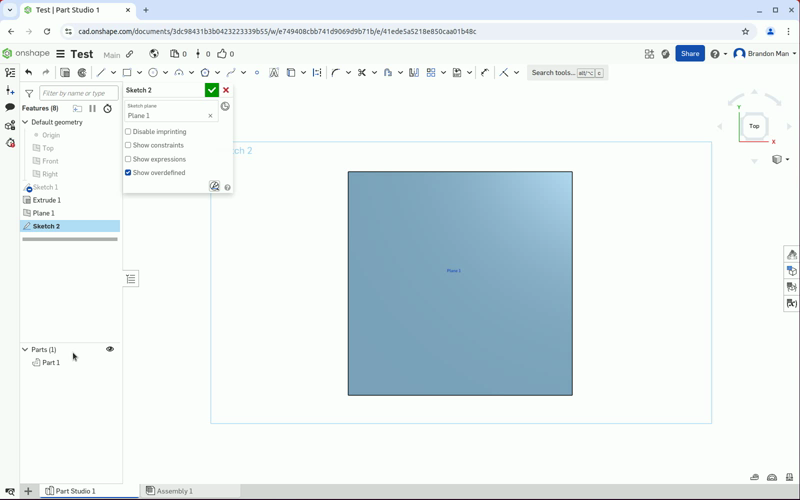
key(y)
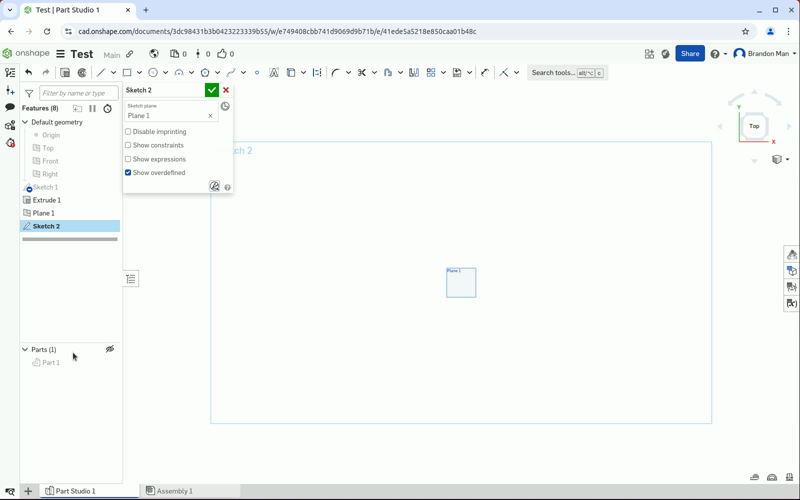
key(l)
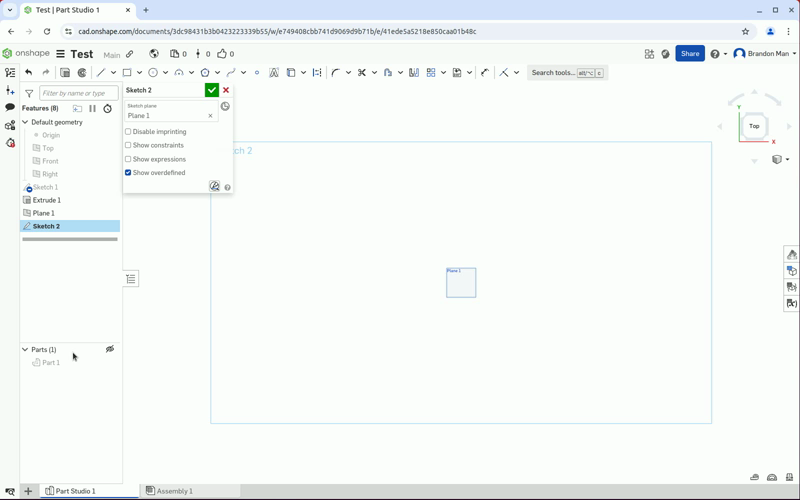
key_down(shift)
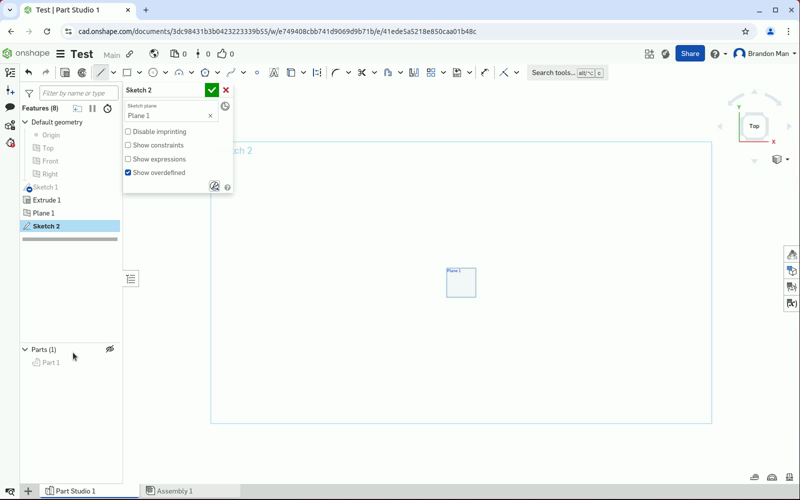
mouse_move(420, 299)
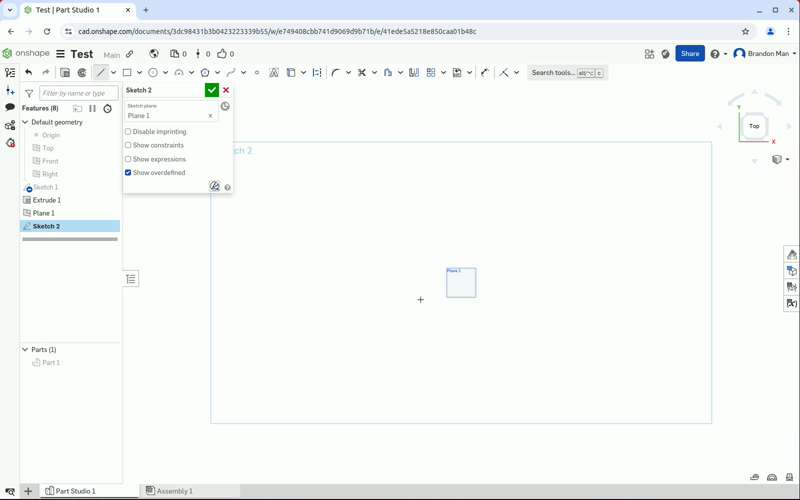
click(420, 299)
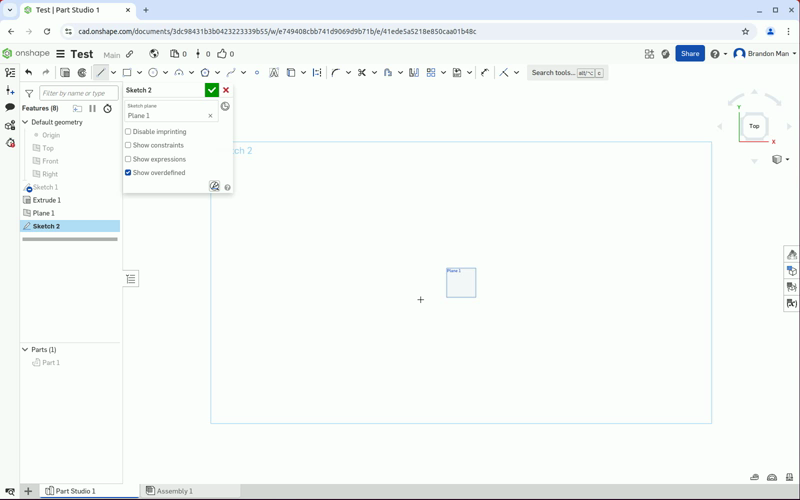
key_up(shift)
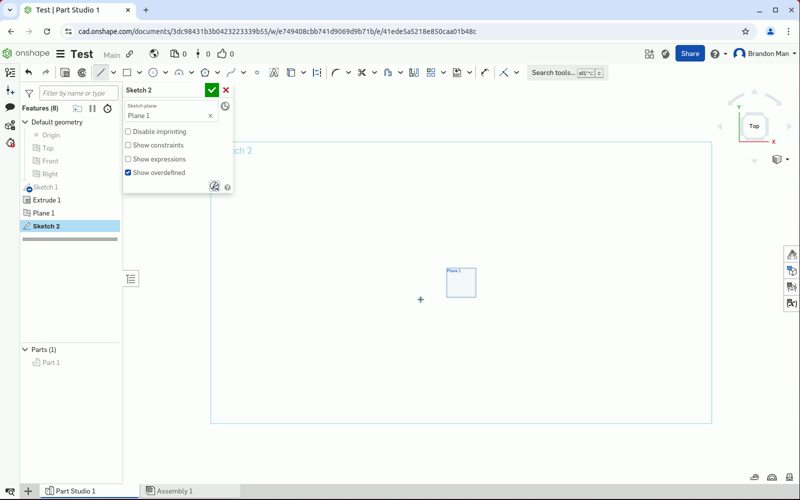
key_down(shift)
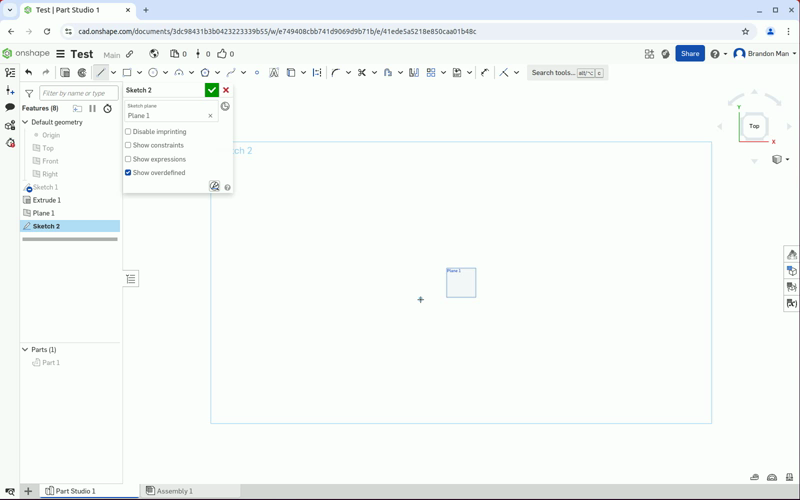
mouse_move(450, 299)
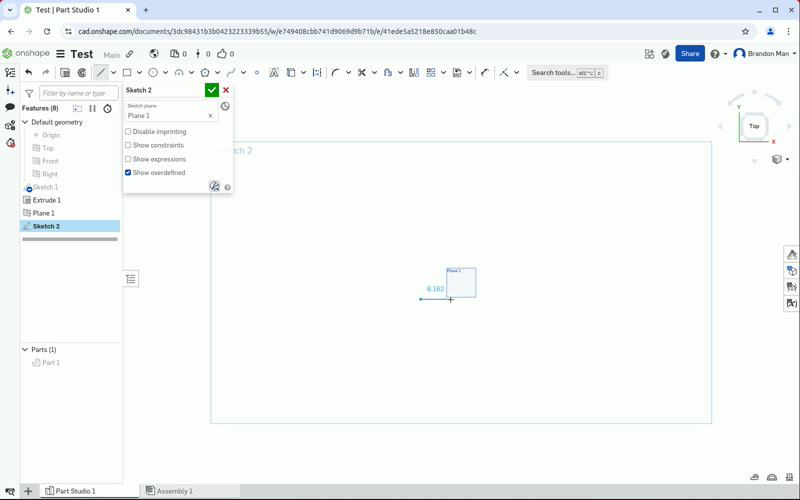
mouse_move(444, 322)
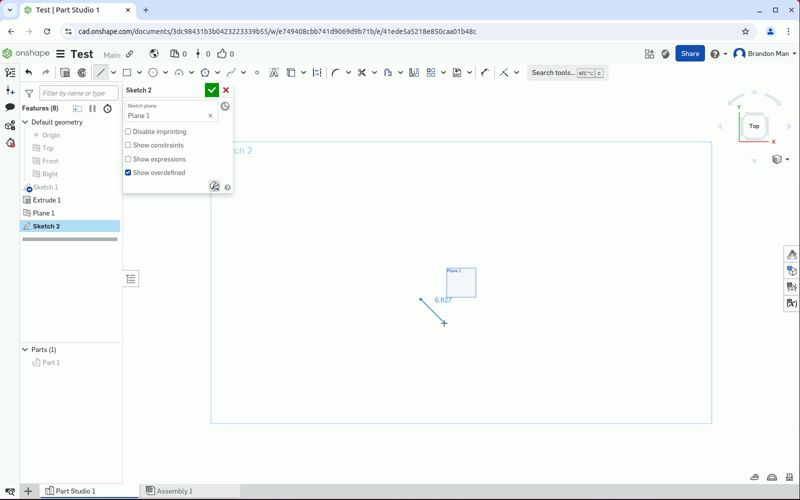
click(444, 322)
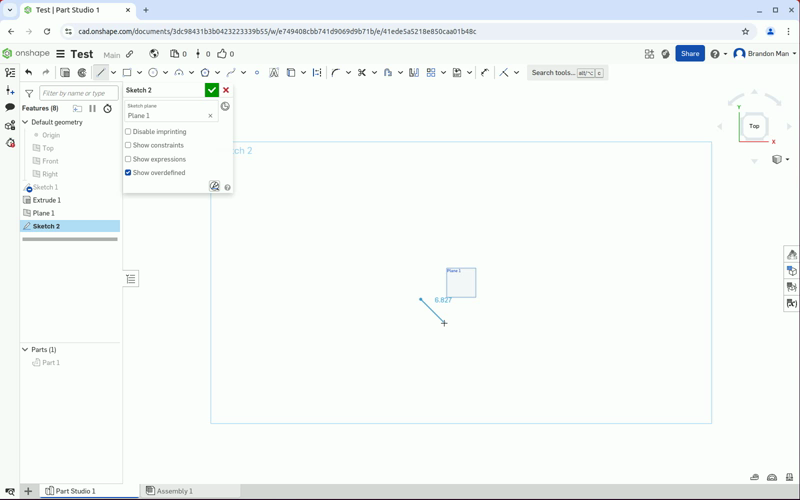
key_up(shift)
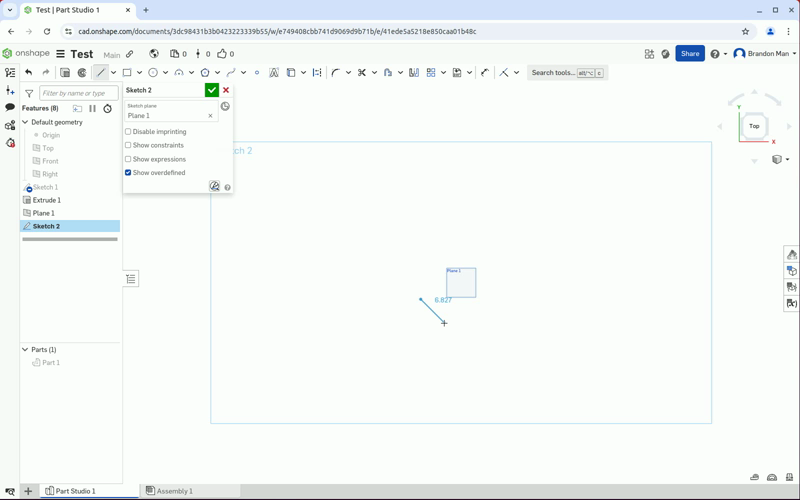
key_down(shift)
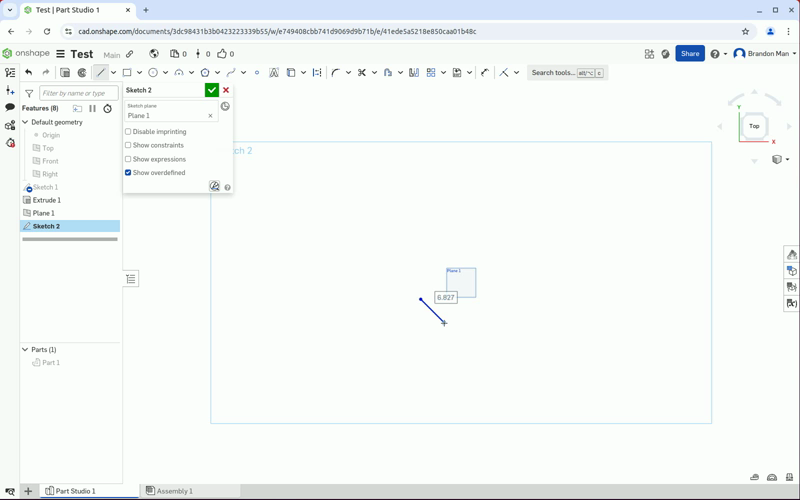
mouse_move(474, 322)
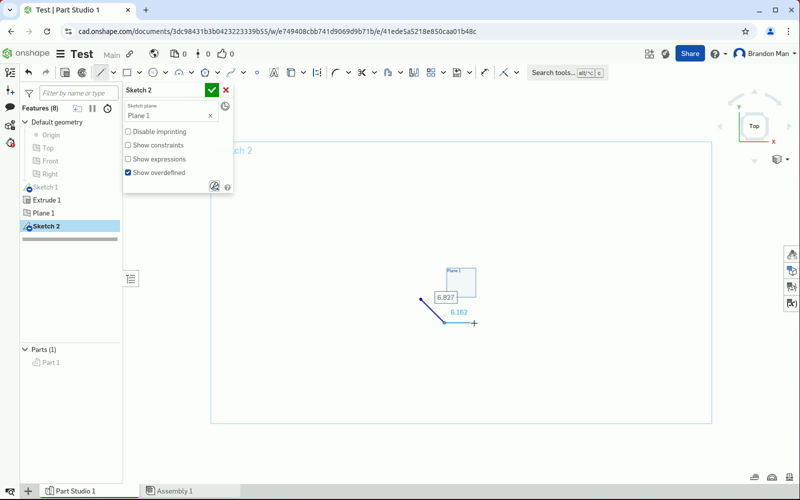
mouse_move(476, 322)
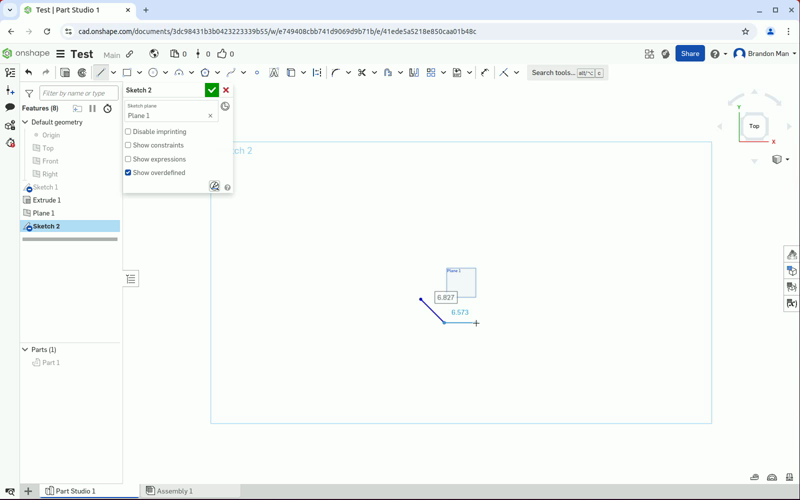
click(476, 322)
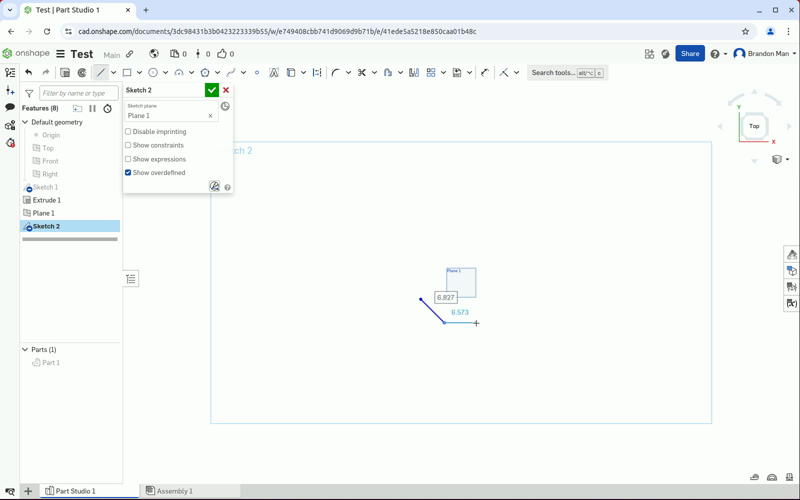
key_up(shift)
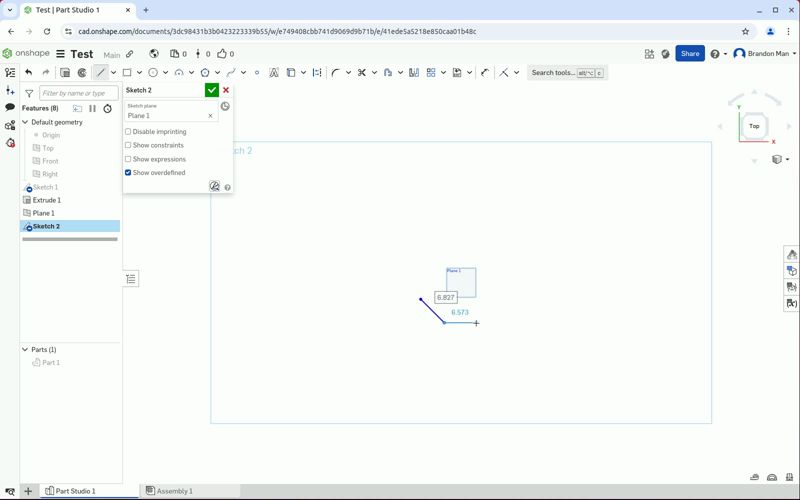
key_down(shift)
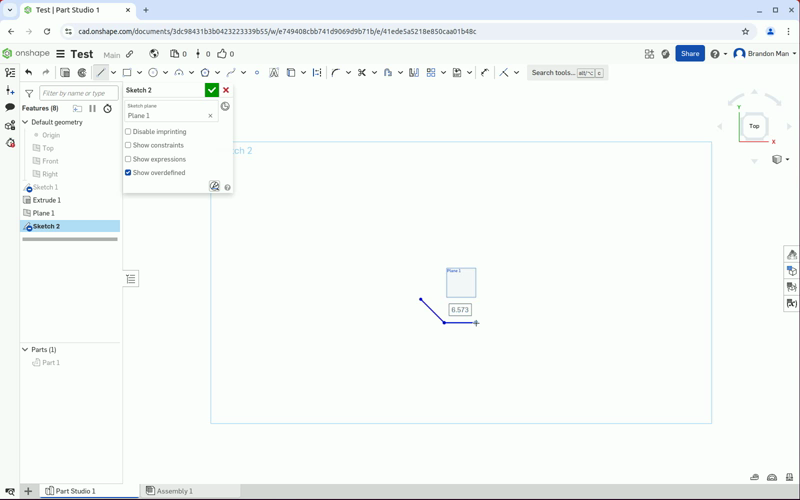
mouse_move(506, 322)
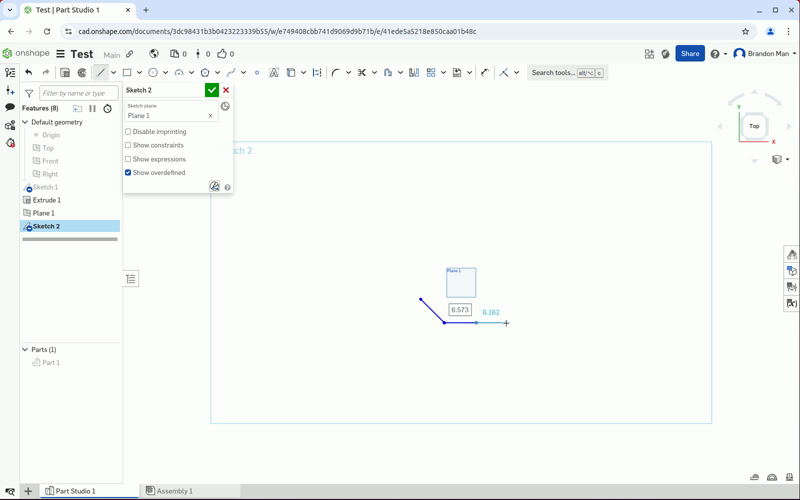
mouse_move(499, 299)
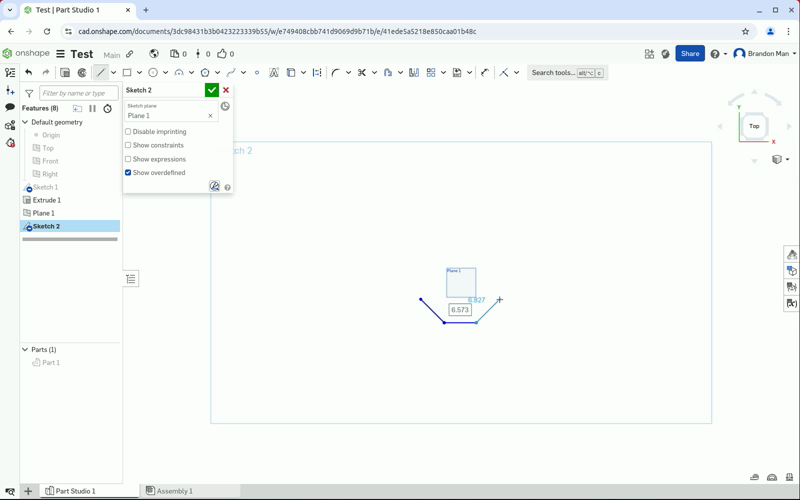
click(499, 299)
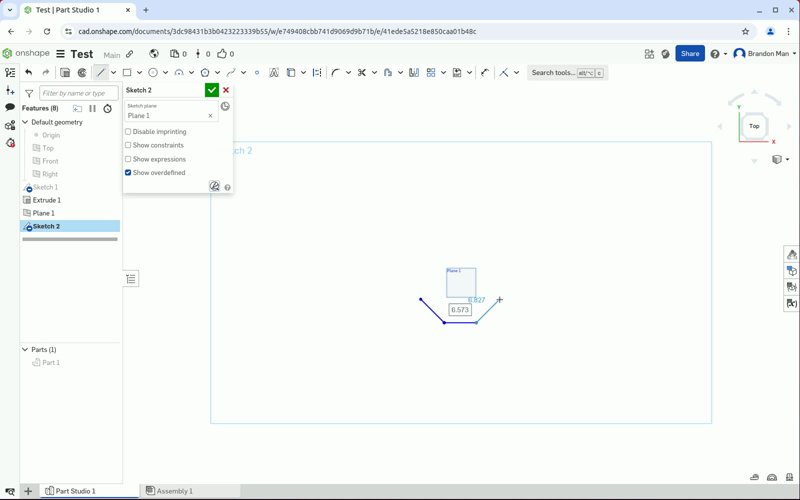
key_up(shift)
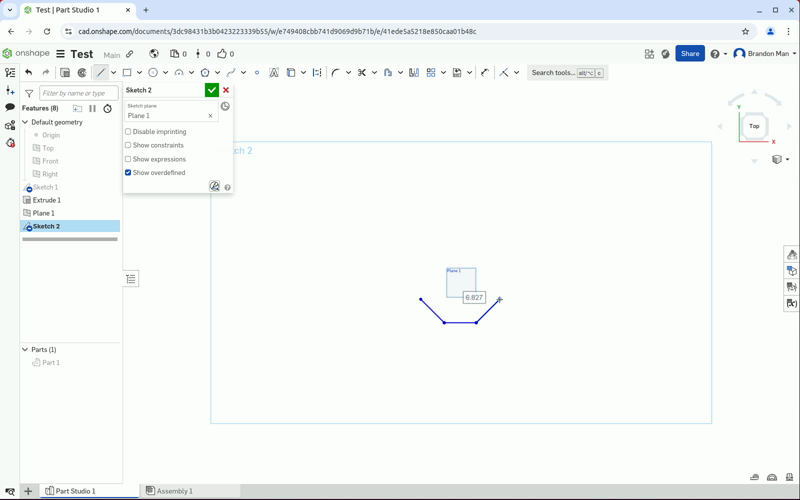
key_down(shift)
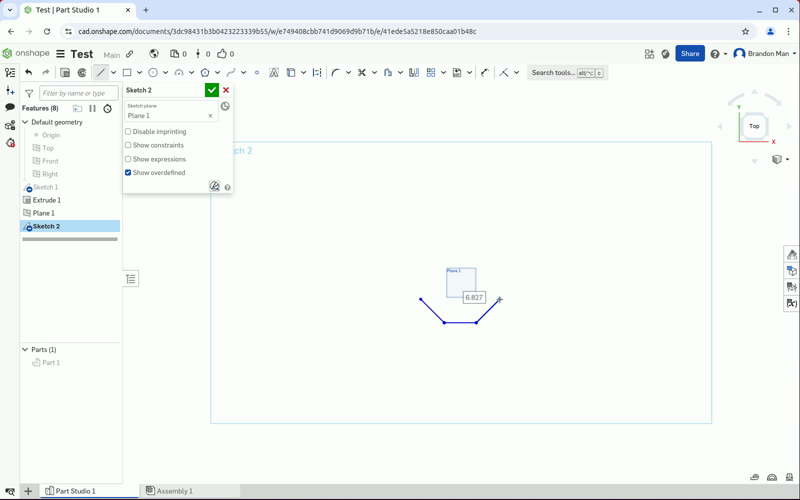
mouse_move(529, 299)
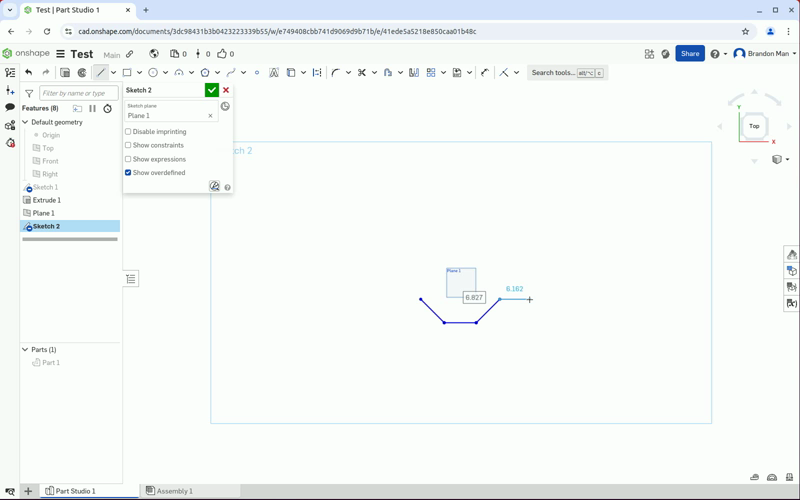
mouse_move(499, 267)
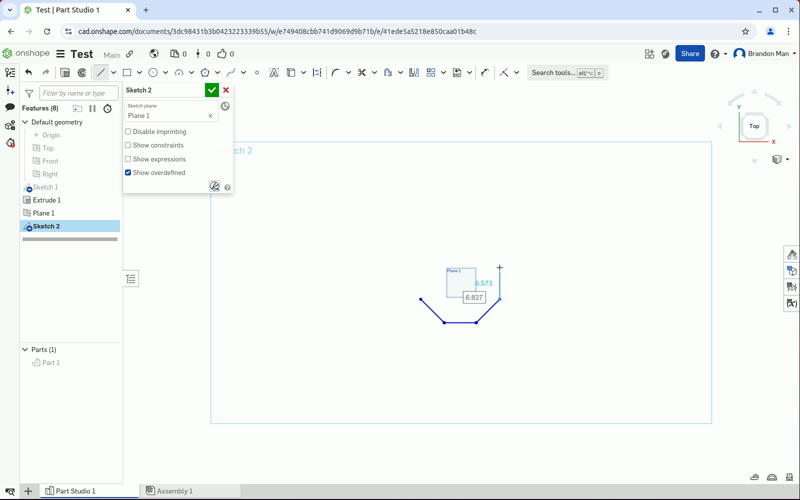
click(499, 267)
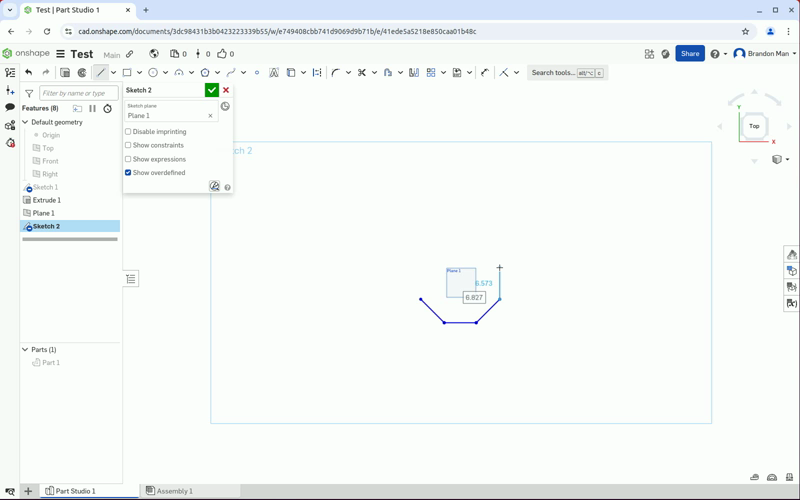
key_up(shift)
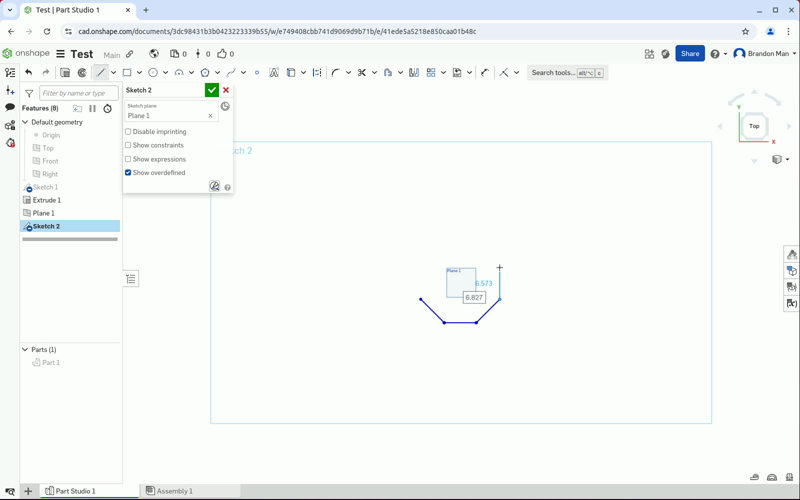
key_down(shift)
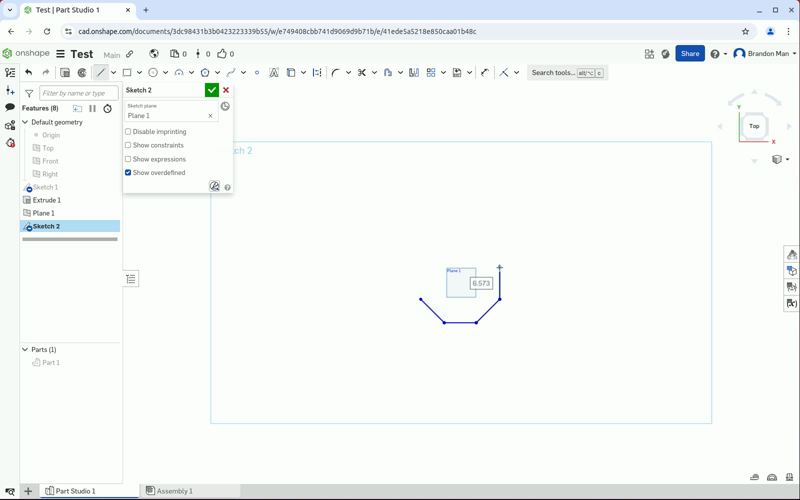
mouse_move(529, 267)
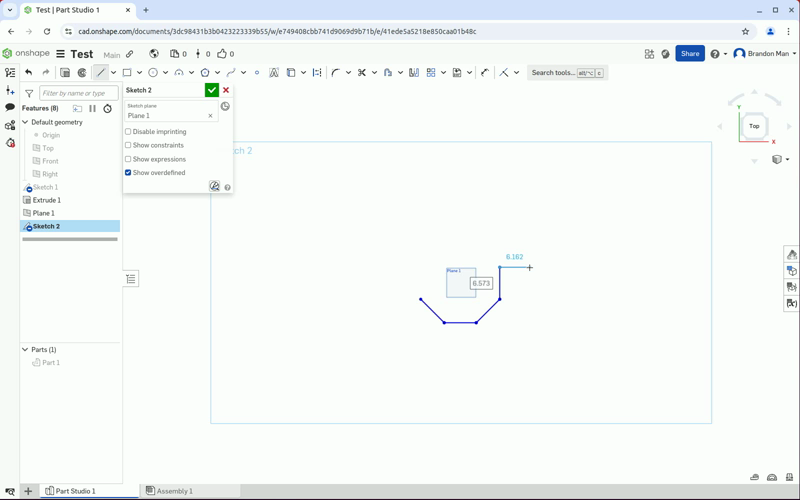
mouse_move(476, 243)
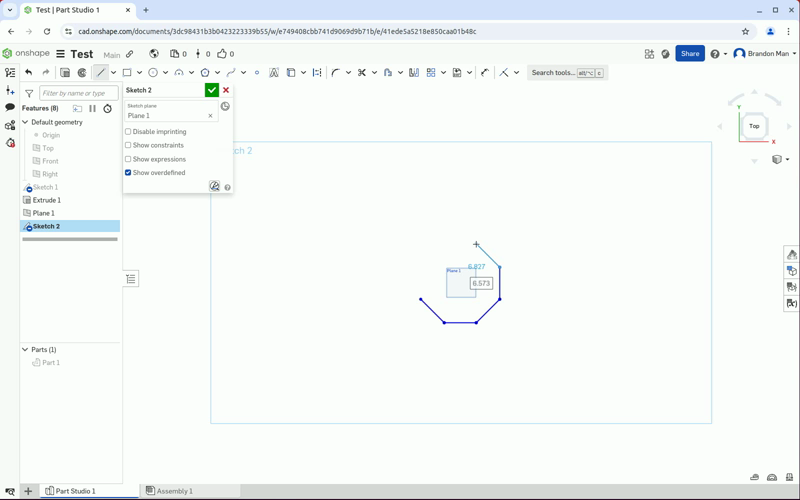
click(476, 243)
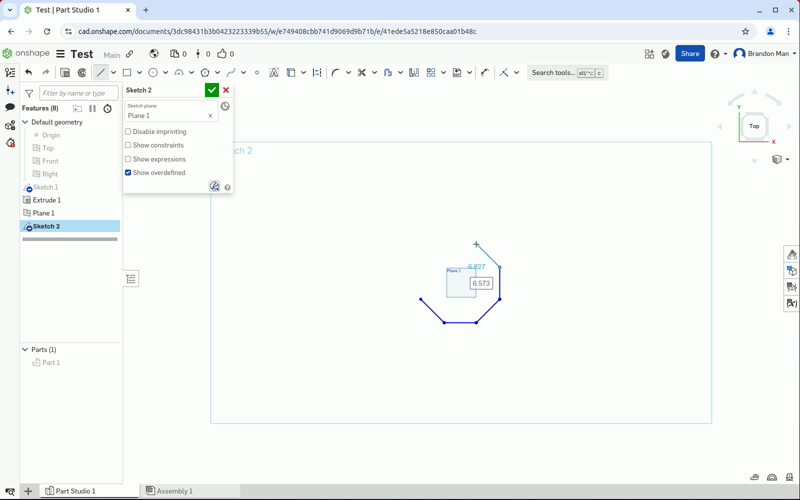
key_up(shift)
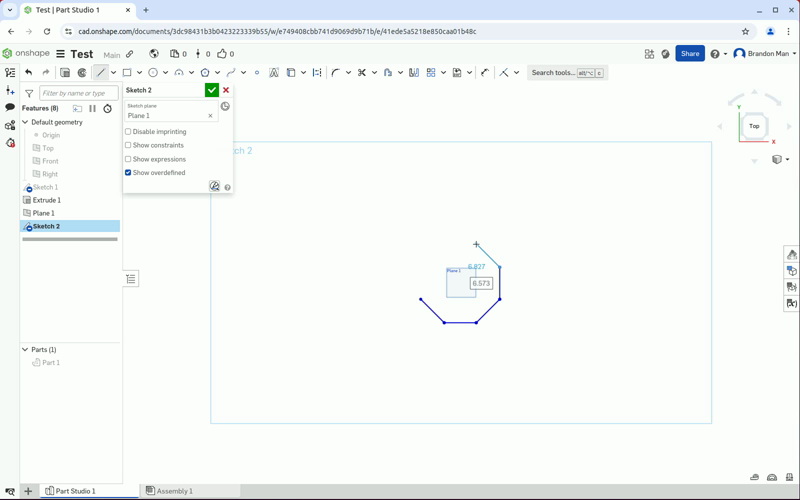
key_down(shift)
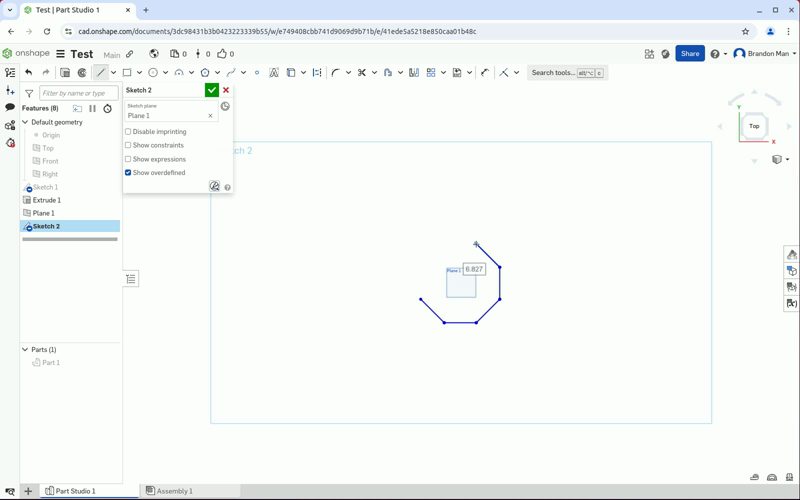
mouse_move(506, 243)
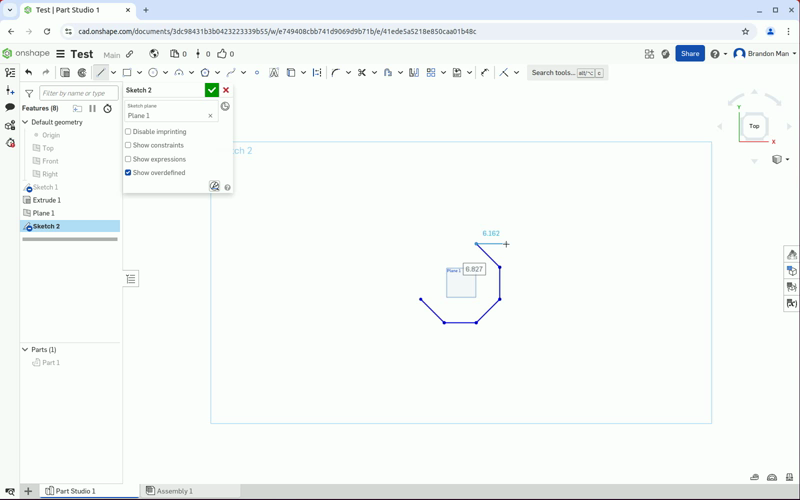
mouse_move(444, 243)
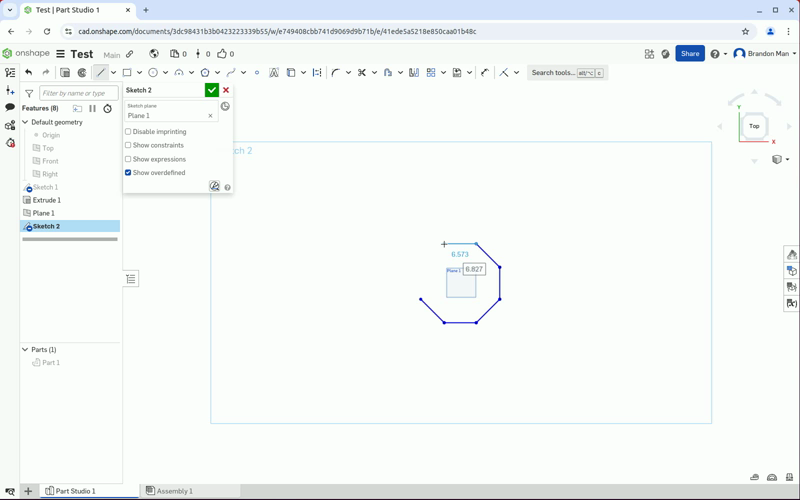
click(444, 243)
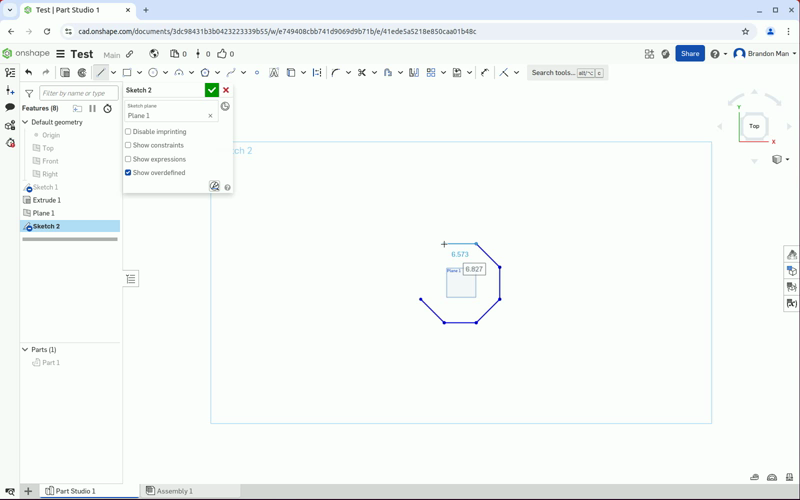
key_up(shift)
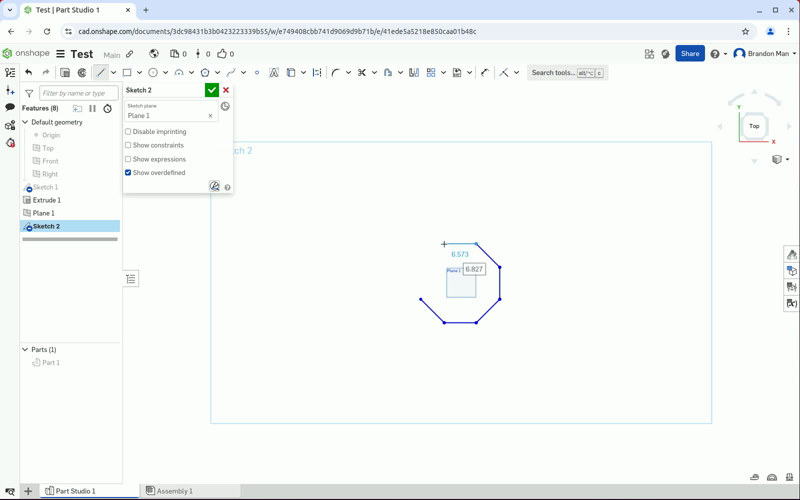
key_down(shift)
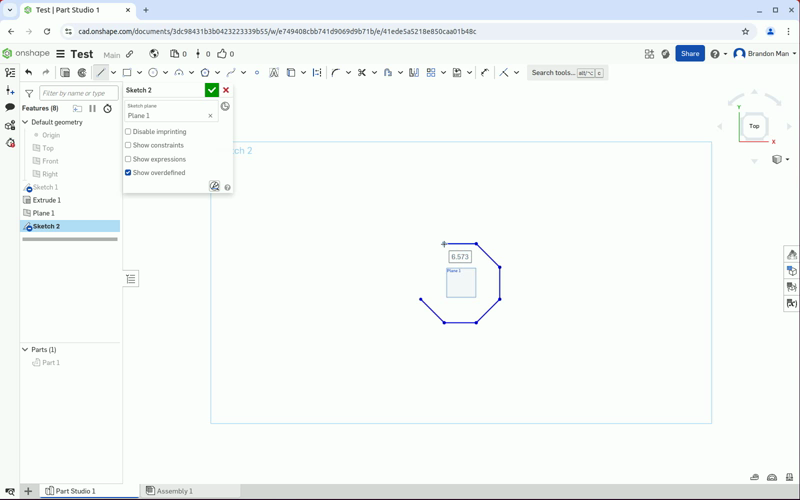
mouse_move(474, 243)
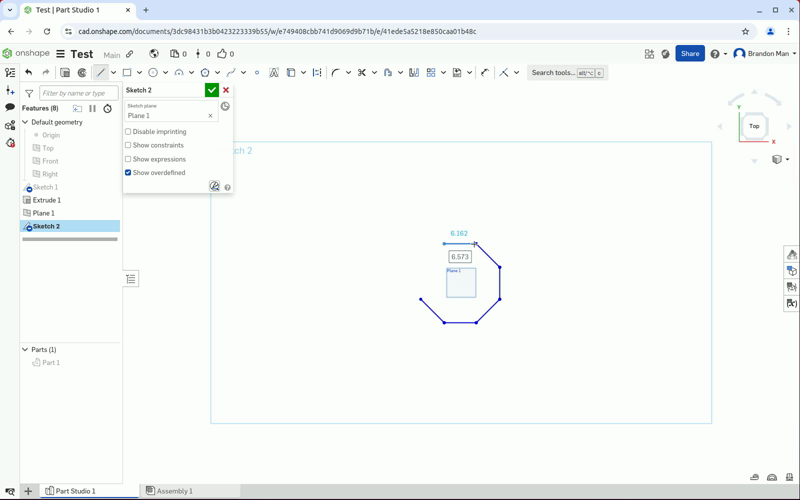
mouse_move(420, 267)
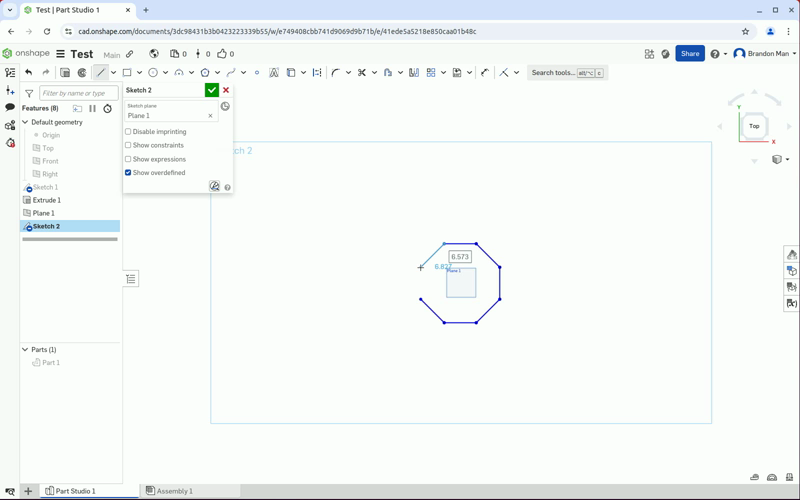
click(420, 267)
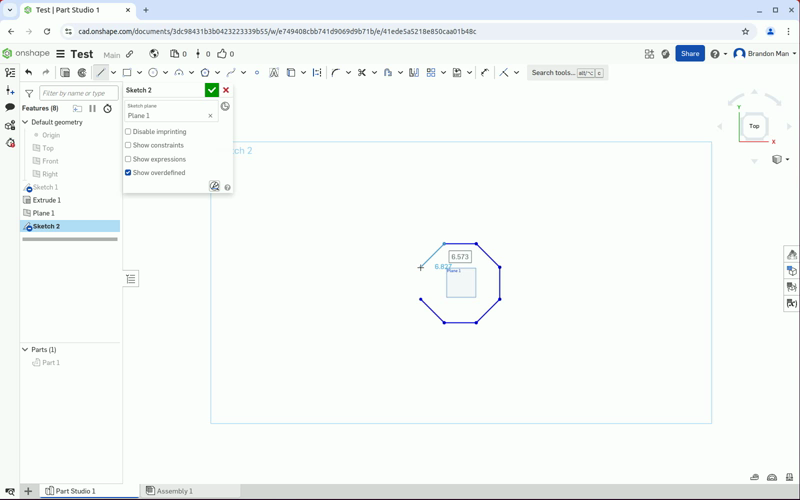
key_up(shift)
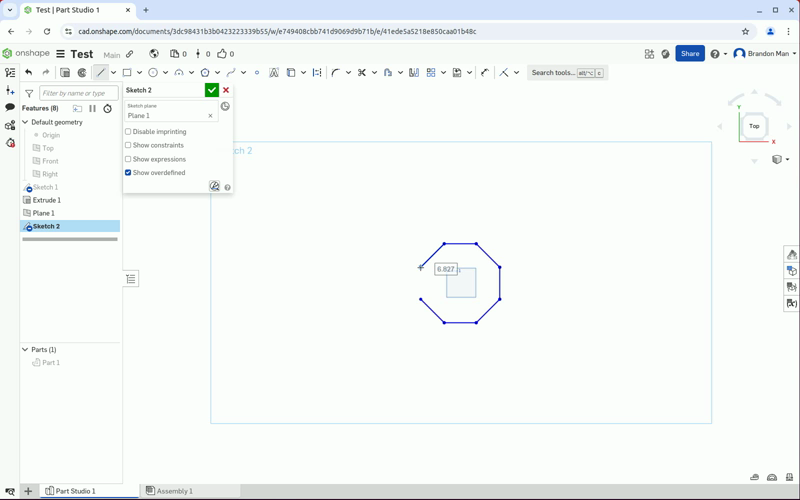
mouse_move(450, 267)
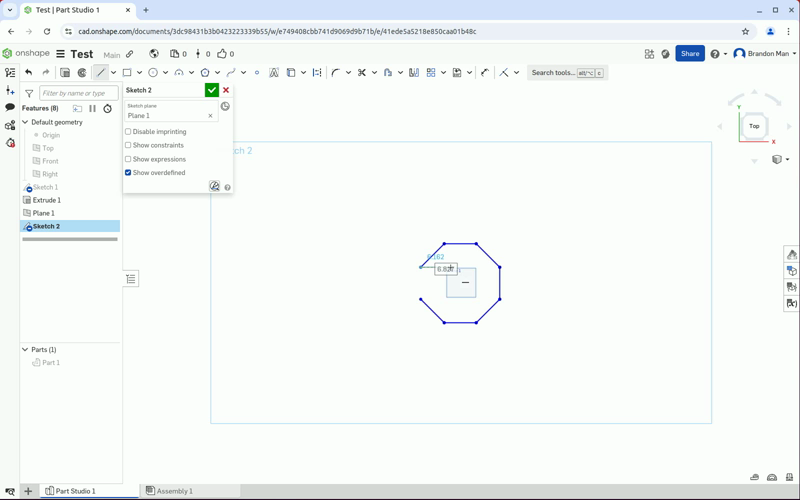
key_down(shift)
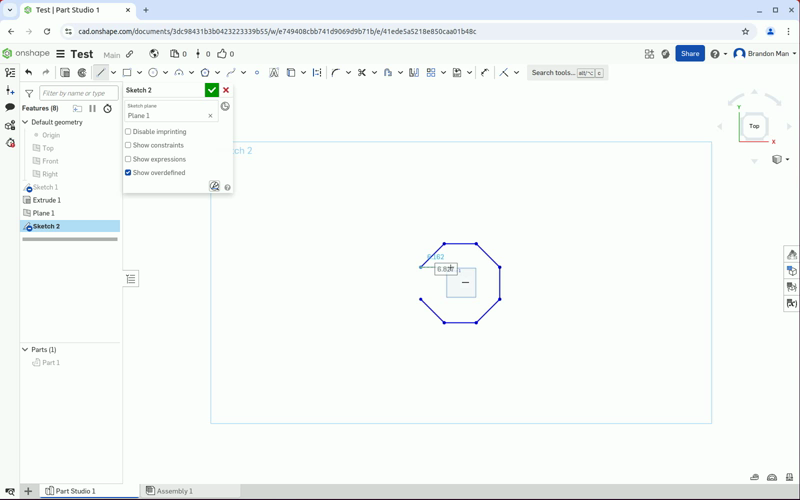
mouse_move(420, 299)
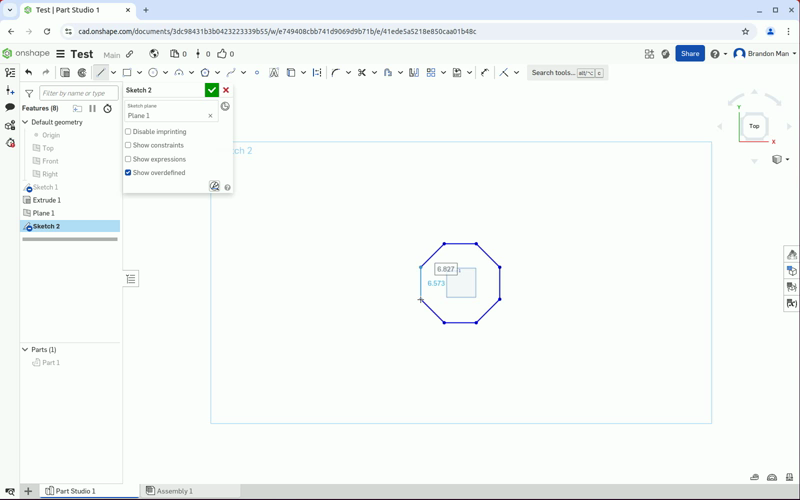
key_up(shift)
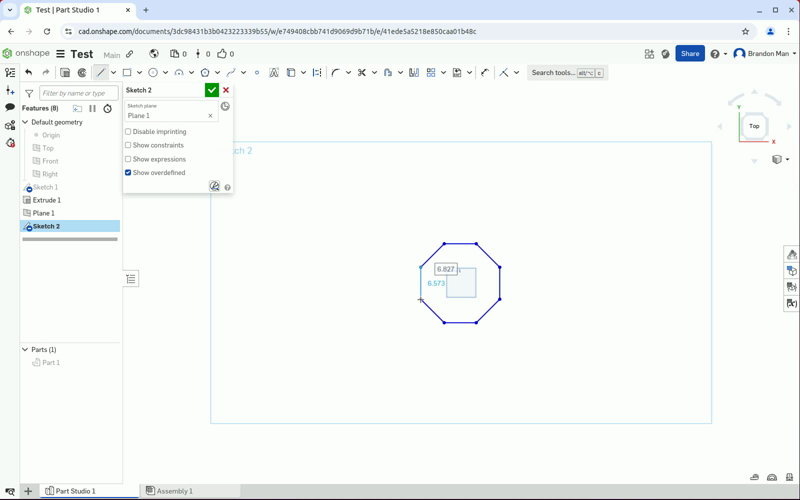
click(420, 299)
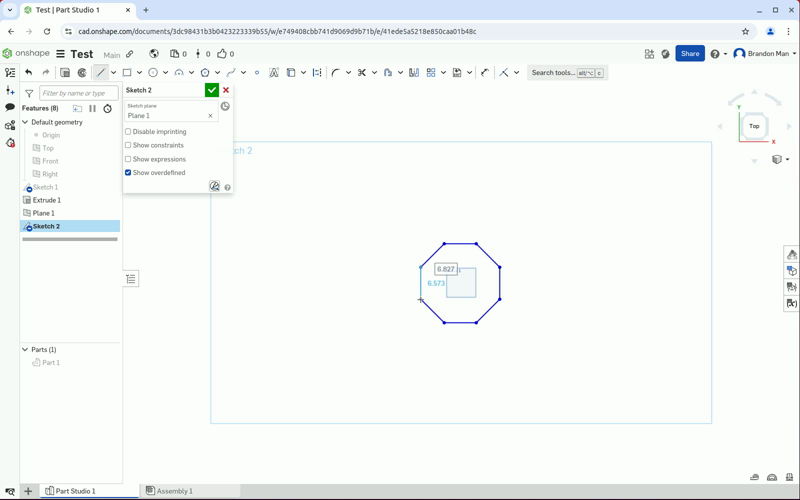
key(esc)
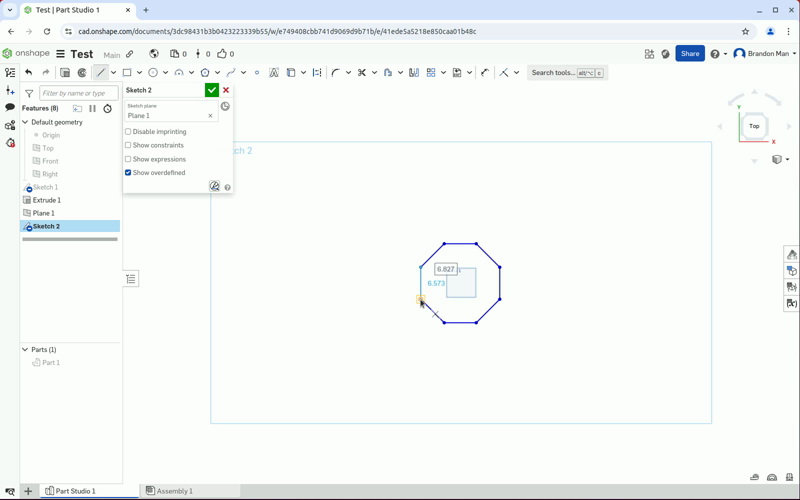
mouse_move(484, 307)
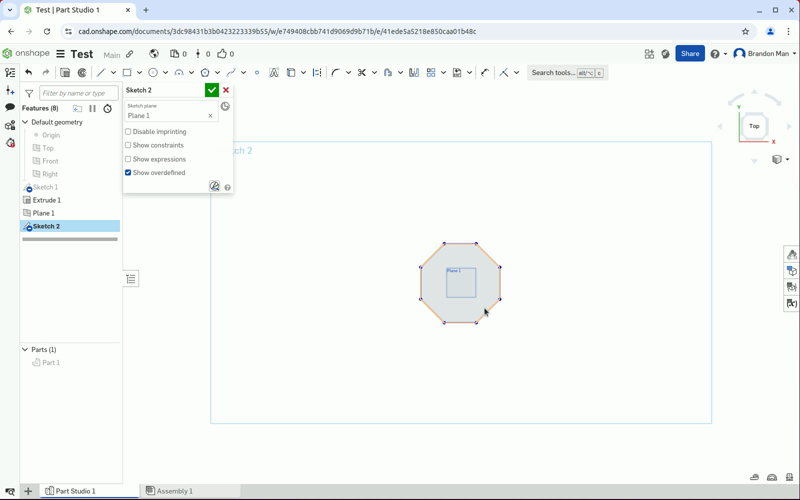
click(484, 307)
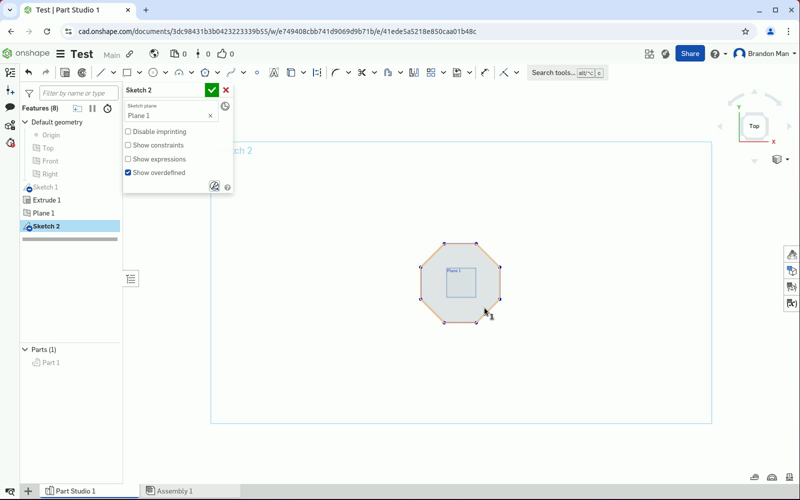
mouse_move(73, 352)
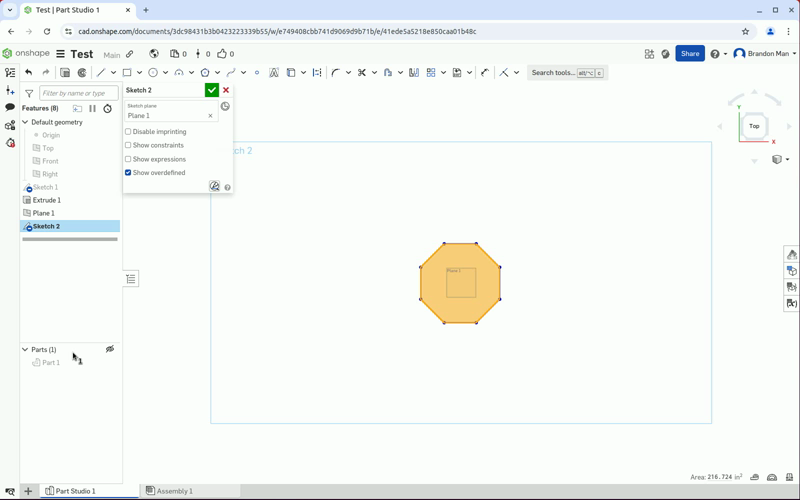
key(shift+y)
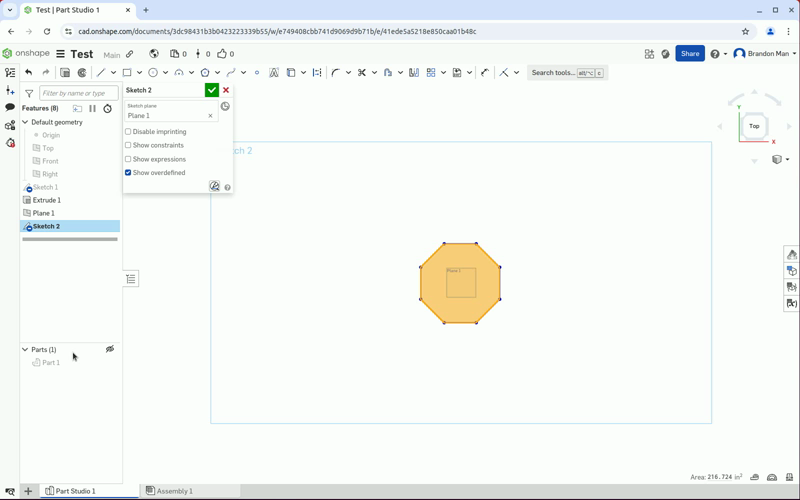
key(shift+e)
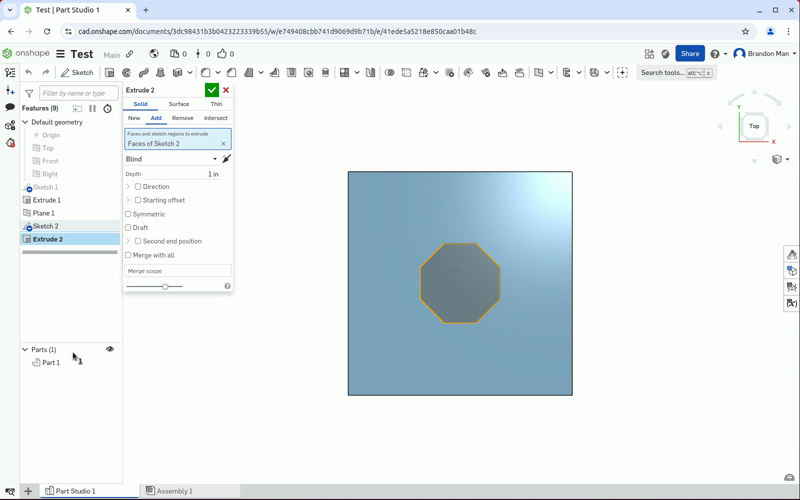
mouse_move(143, 106)
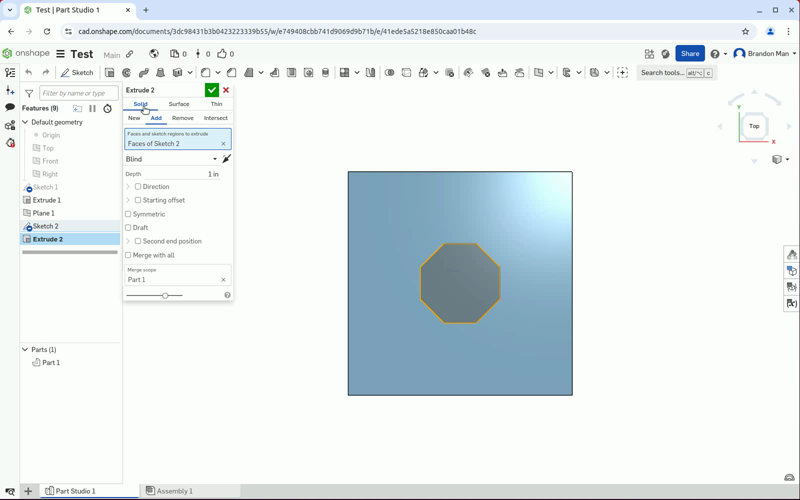
click(143, 106)
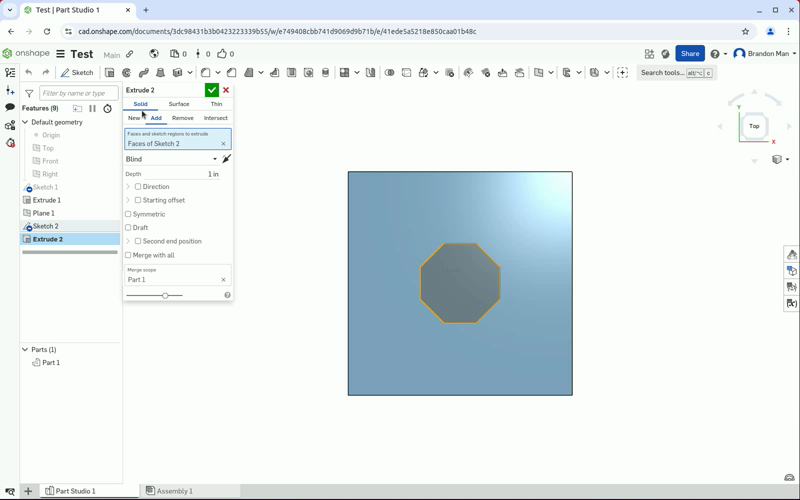
mouse_move(137, 120)
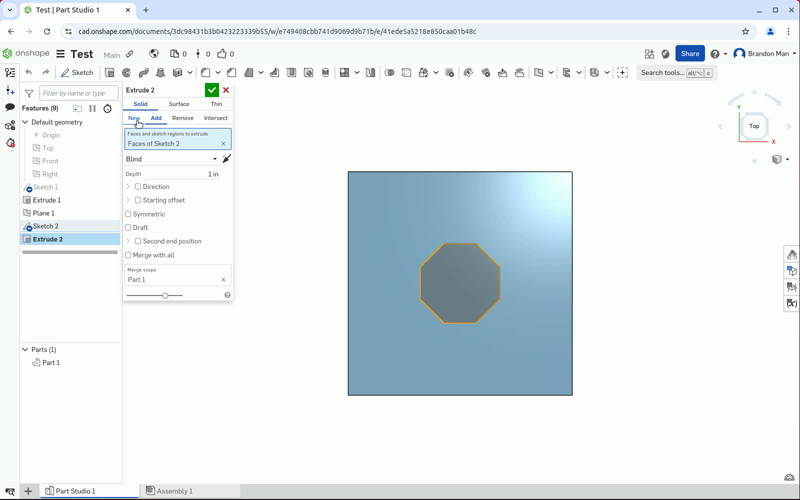
click(137, 120)
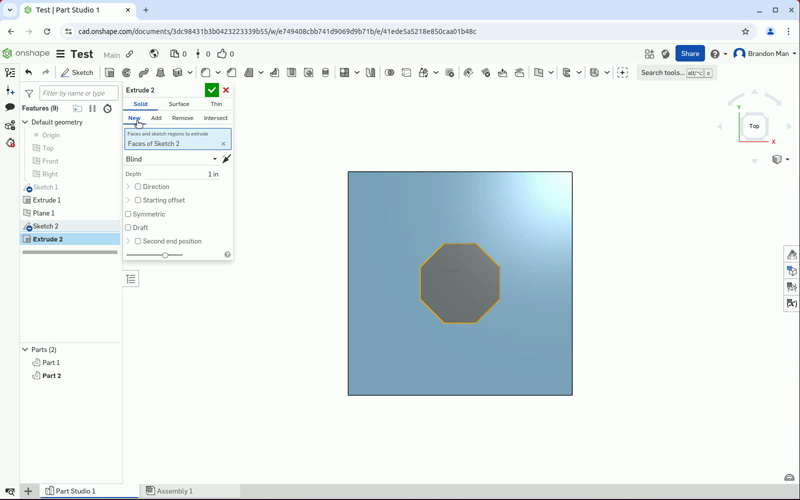
key(tab, 4)
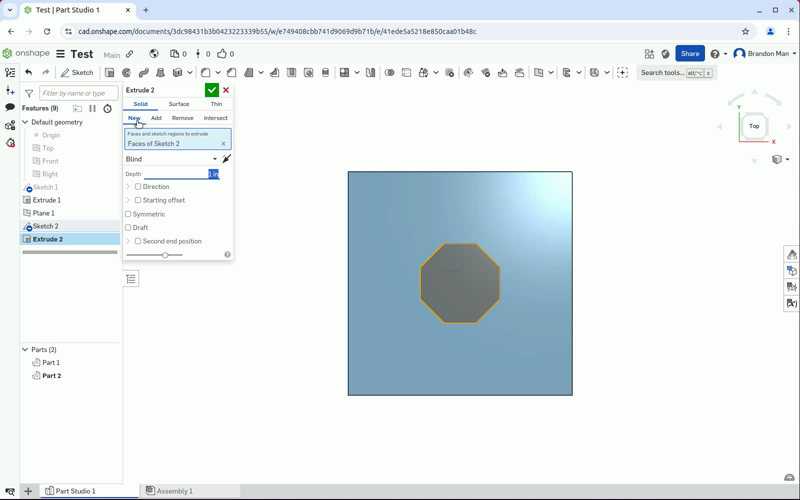
text(4.574)
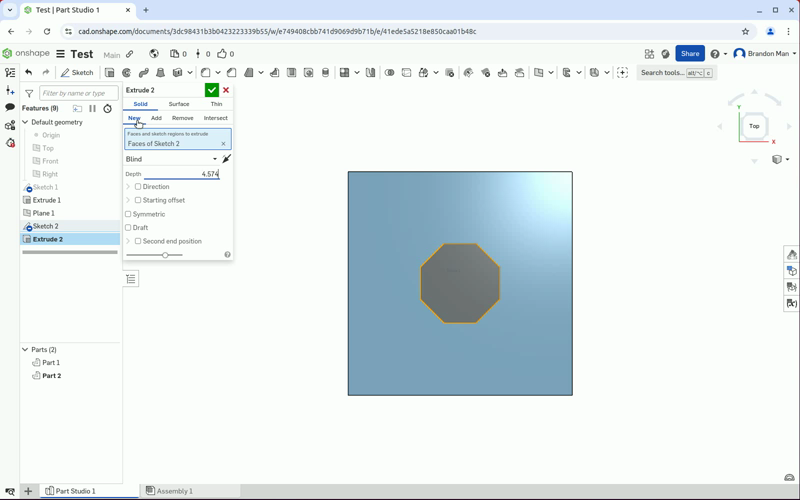
key(enter)
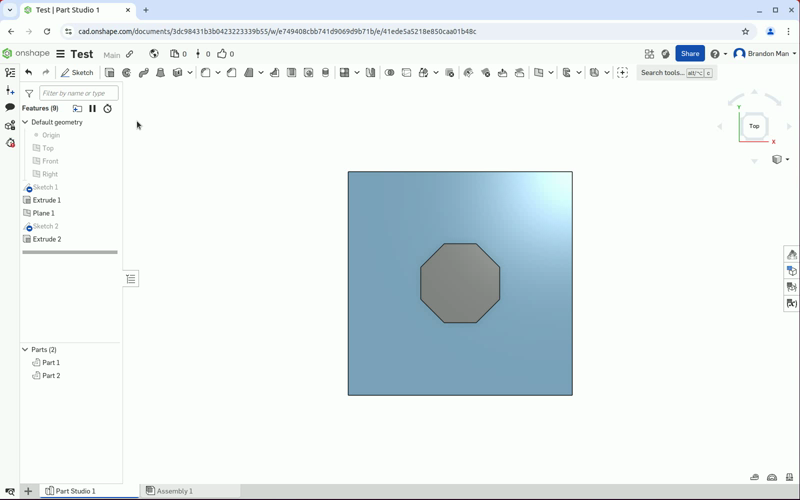
key(shift+h)
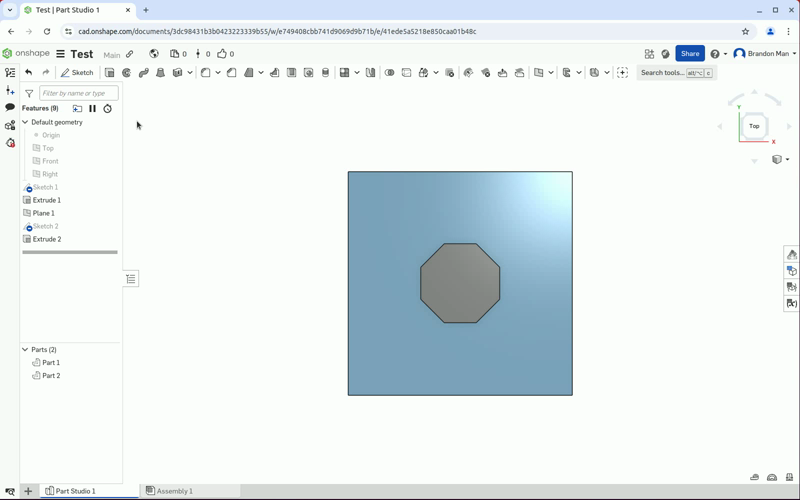
key(shift+h)
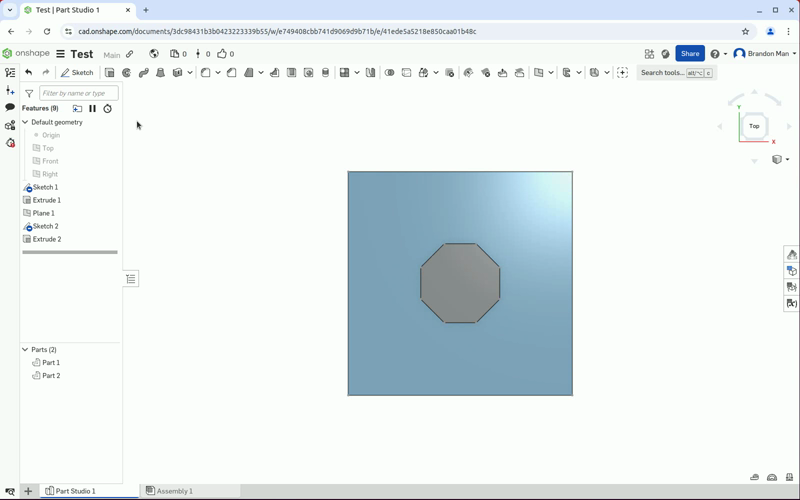
key(shift+7)
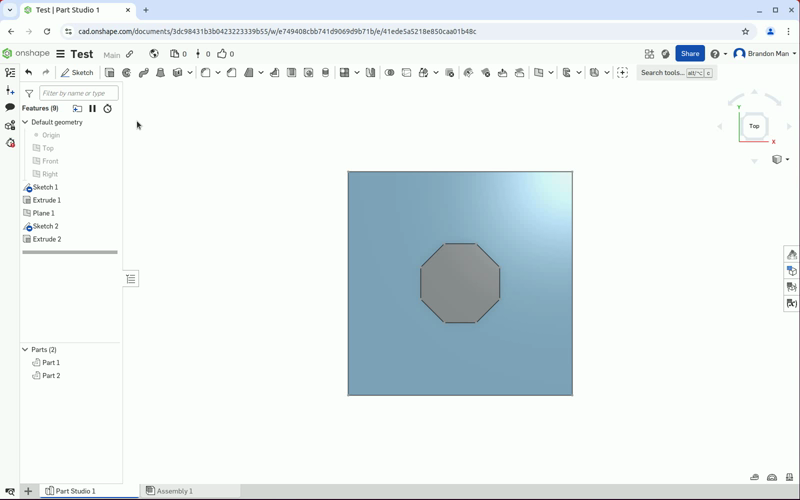
key(up, 3)
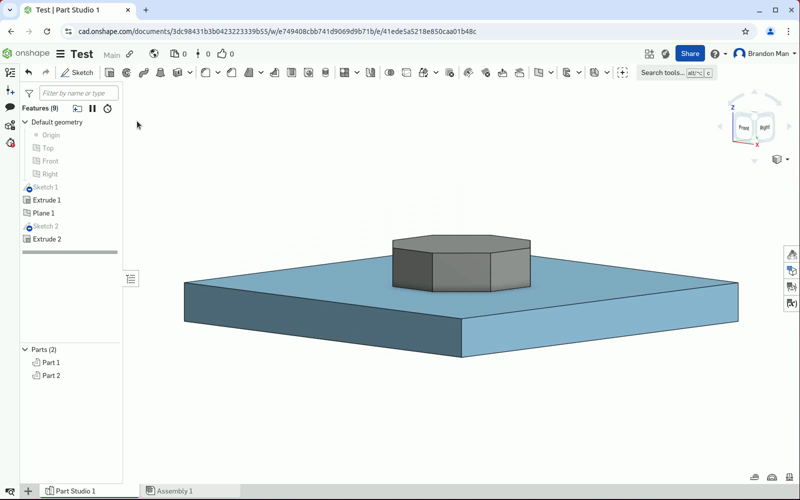
key(left, 3)
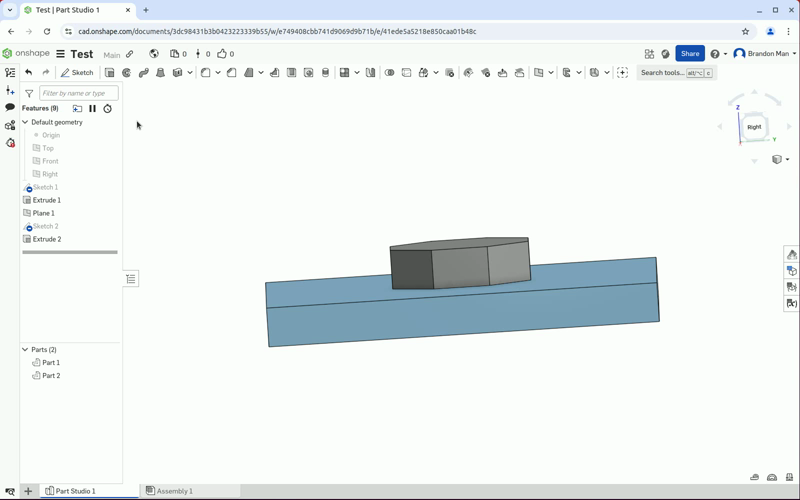
key(right, 3)
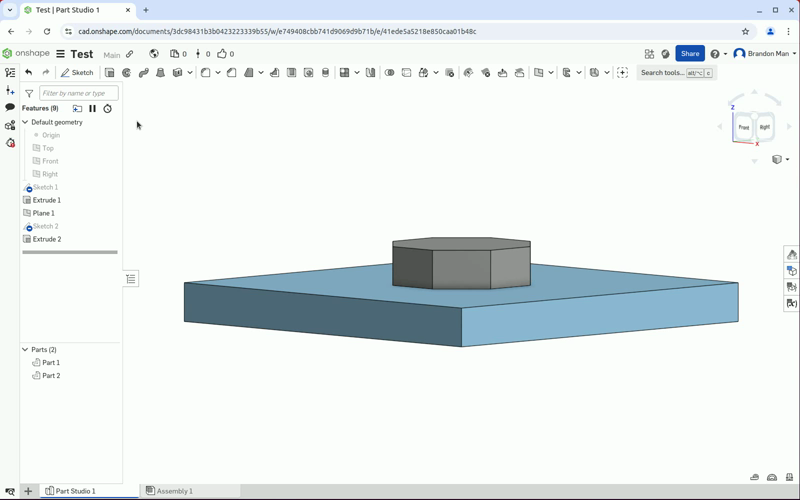
key(down, 3)
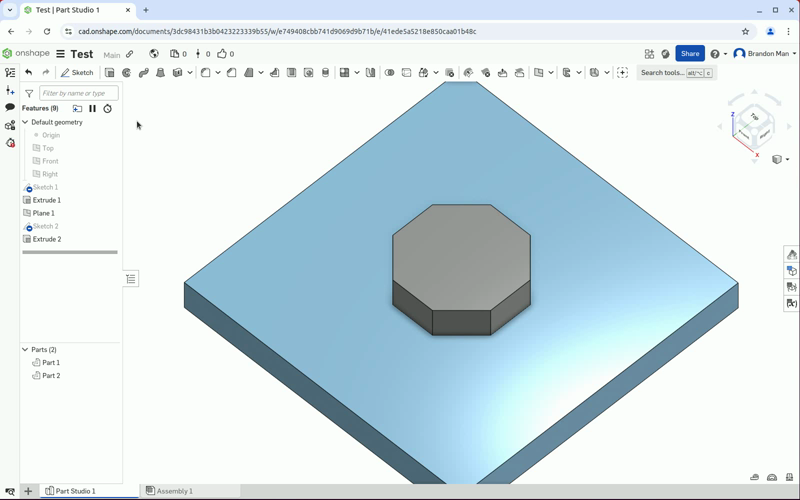
mouse_move(73, 189)
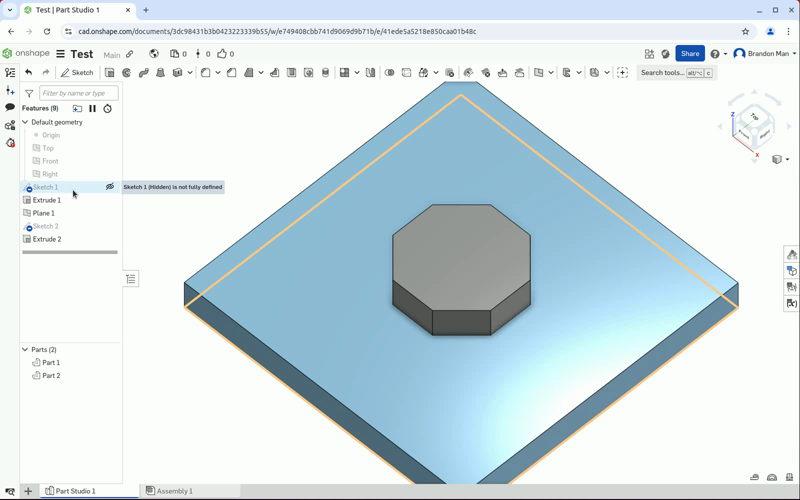
click(73, 189)